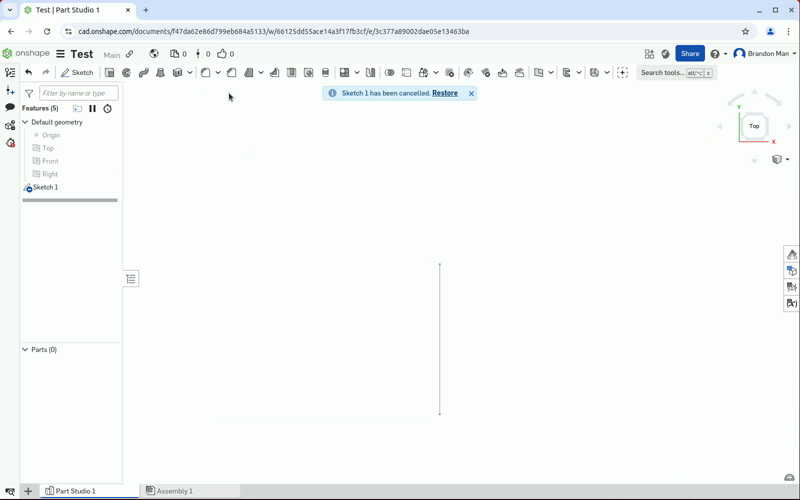
key(shift+h)
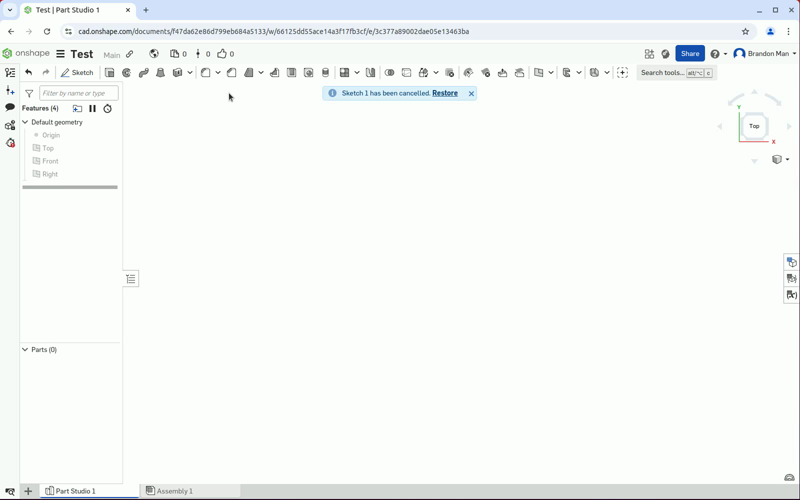
mouse_move(73, 352)
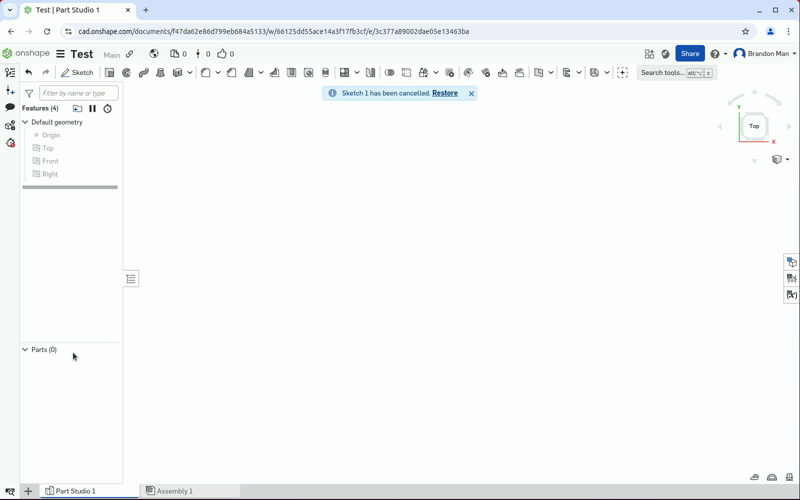
key(y)
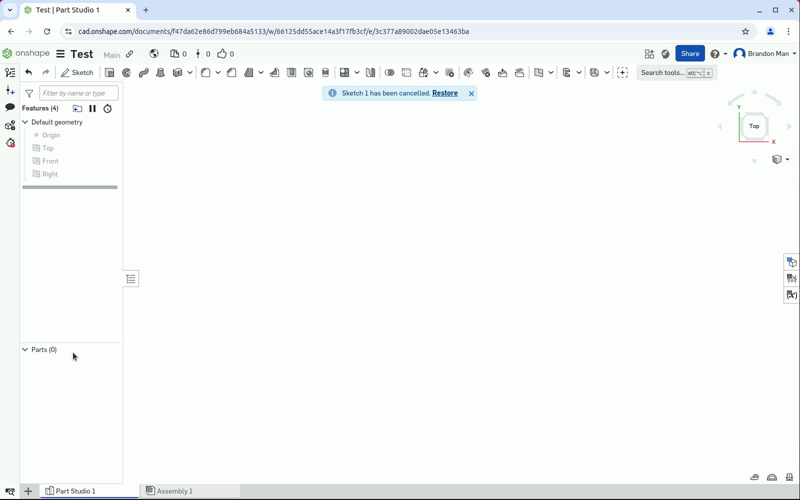
key(shift+p)
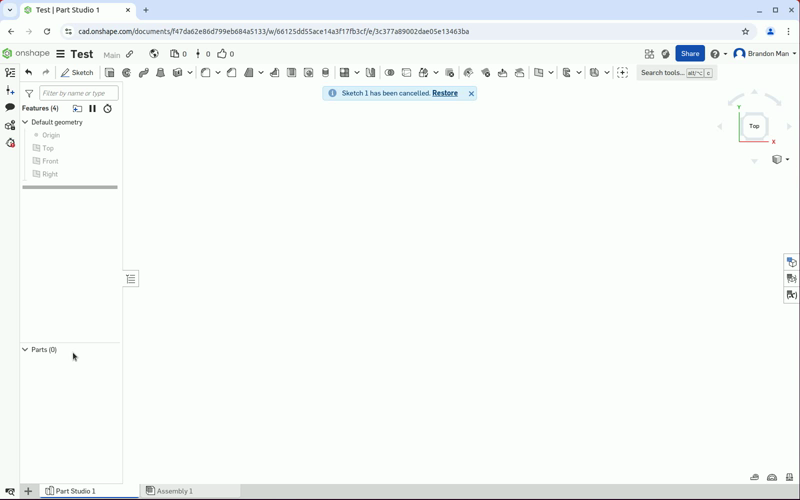
key(space)
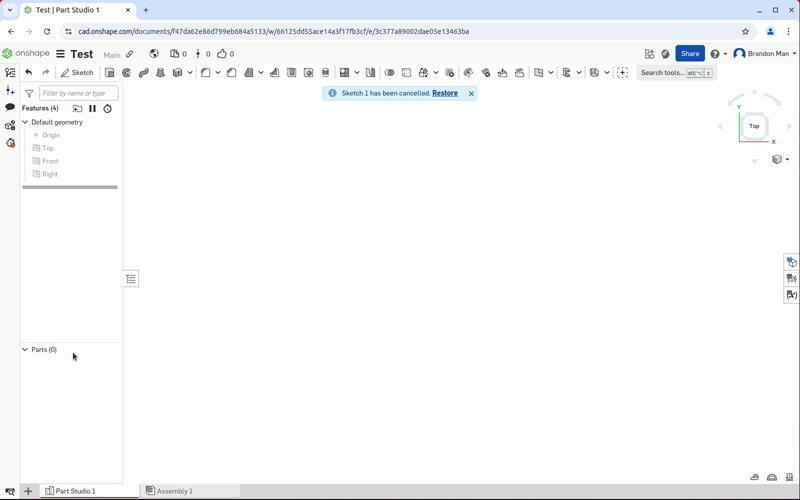
key_down(shift)
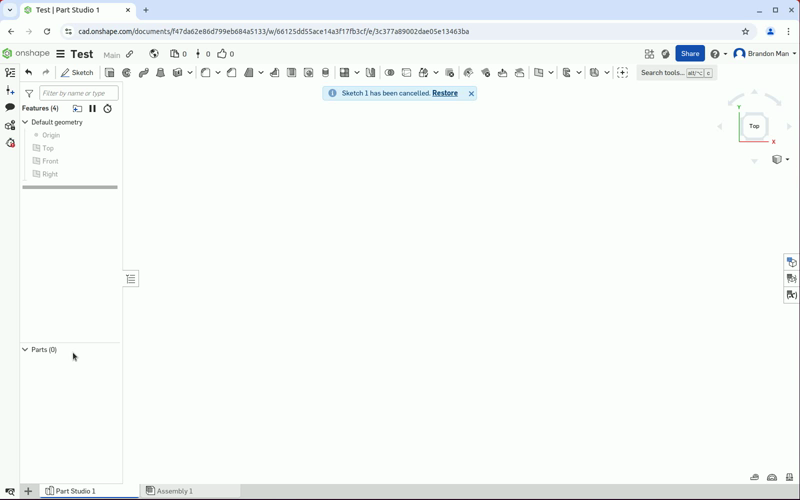
key(up)
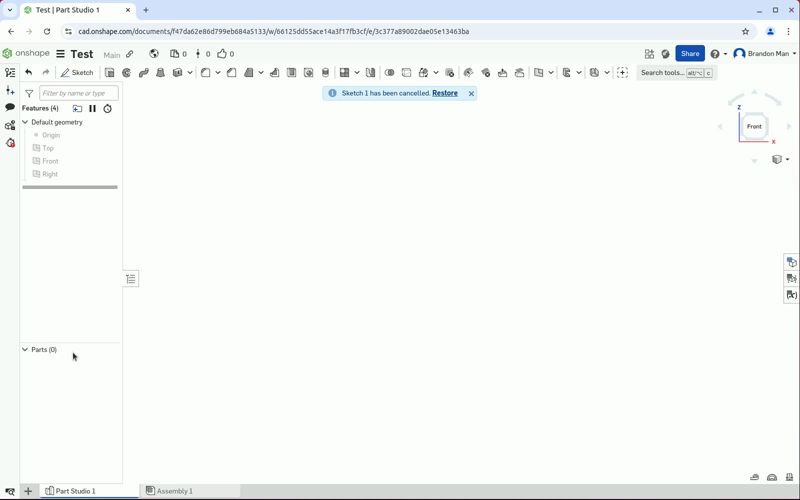
key_up(shift)
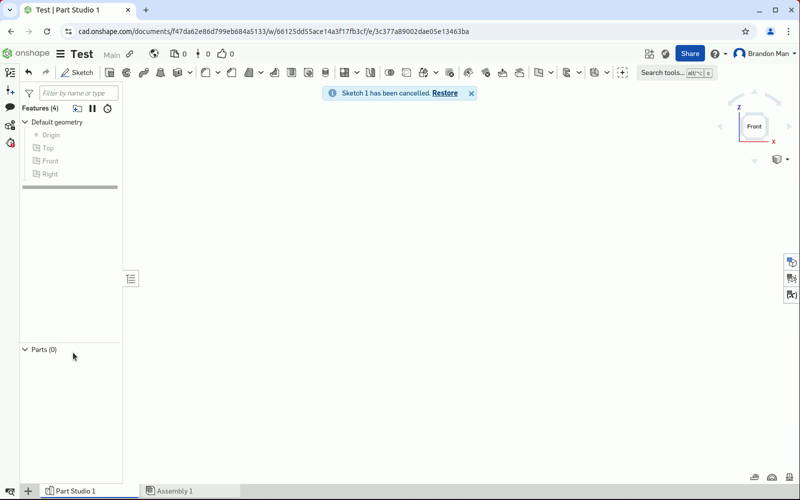
key(space)
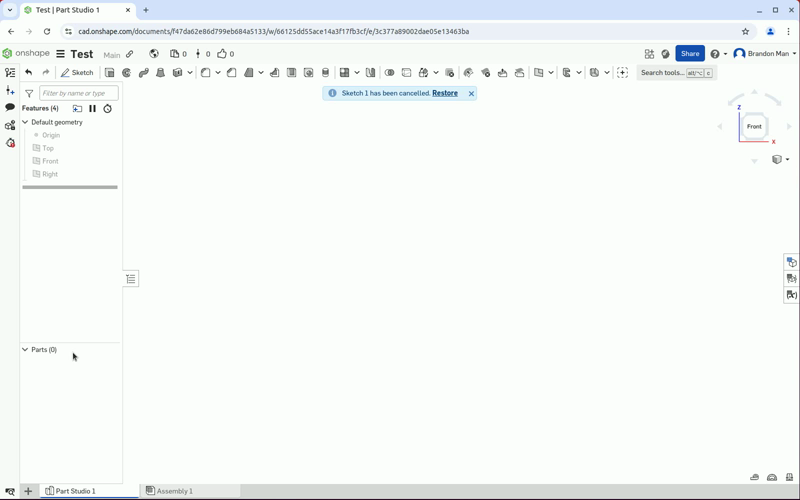
key_down(shift)
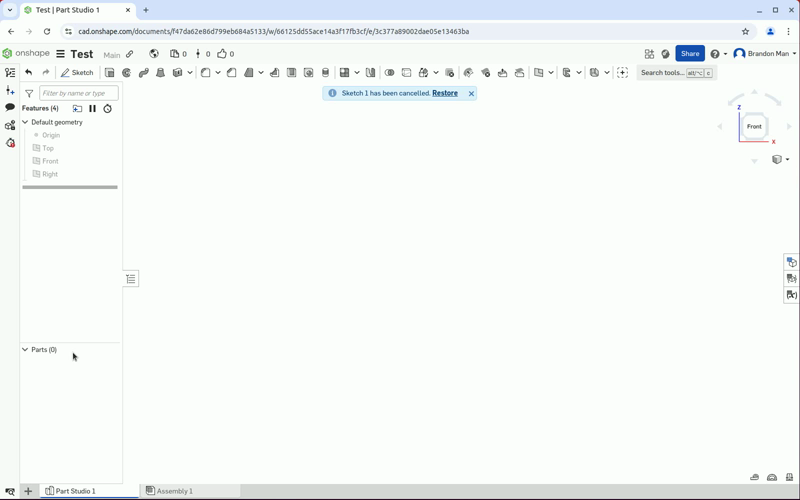
key(left)
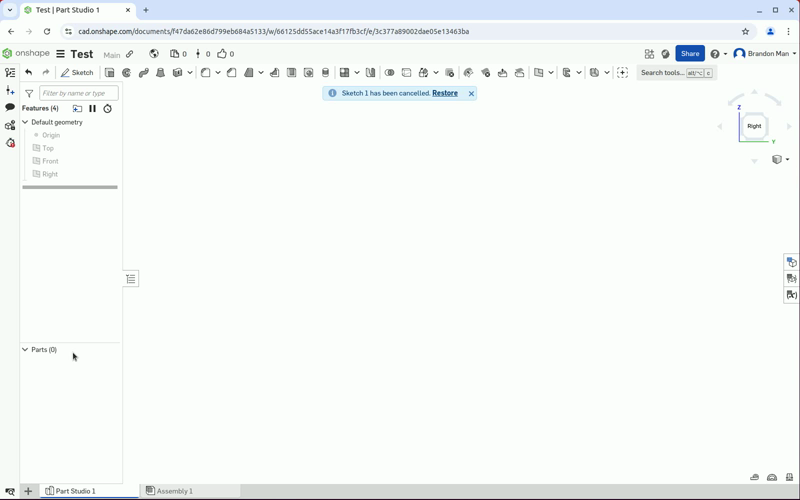
key_up(shift)
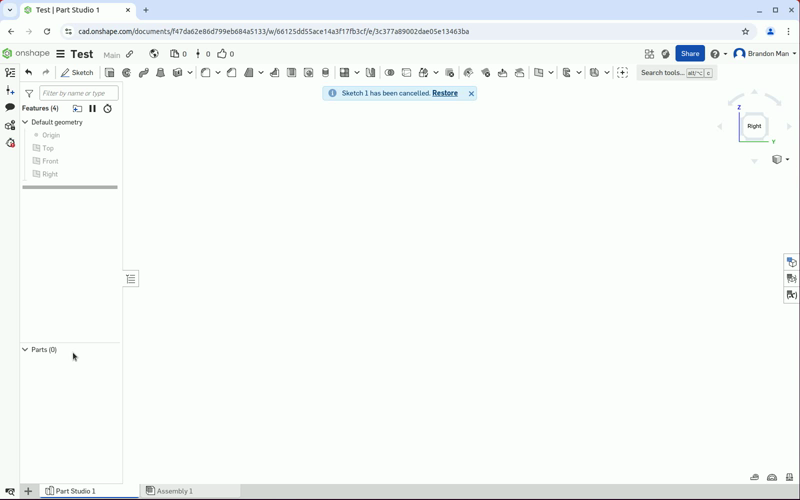
mouse_move(73, 352)
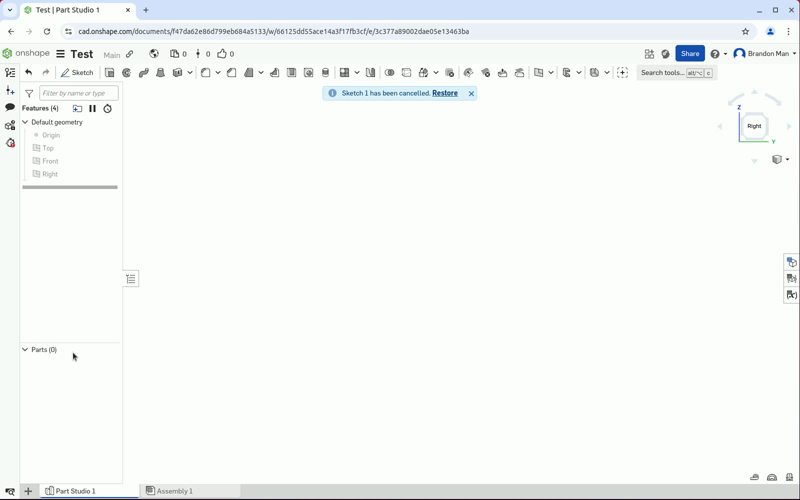
key(shift+y)
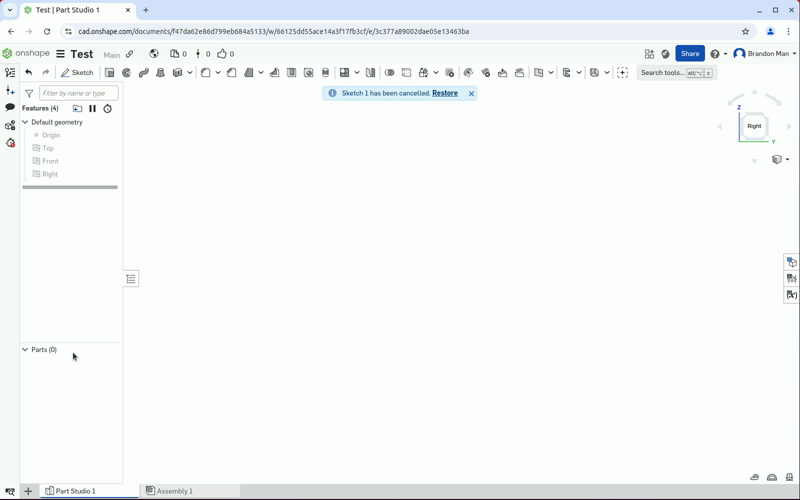
key(shift+s)
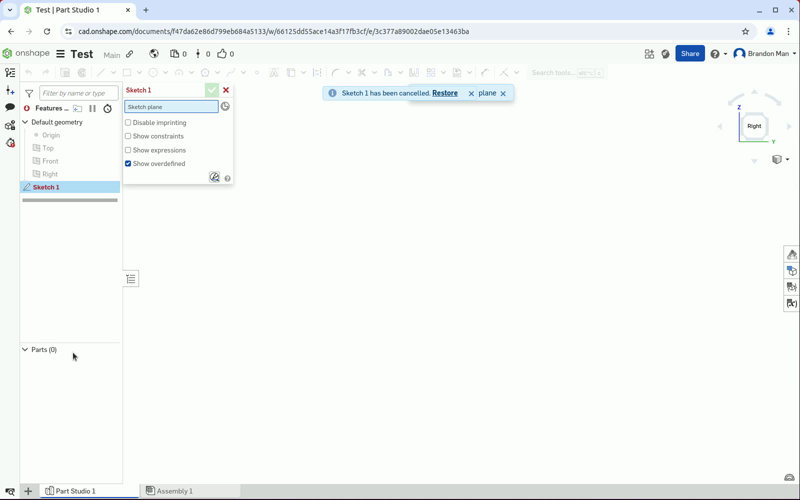
mouse_move(73, 176)
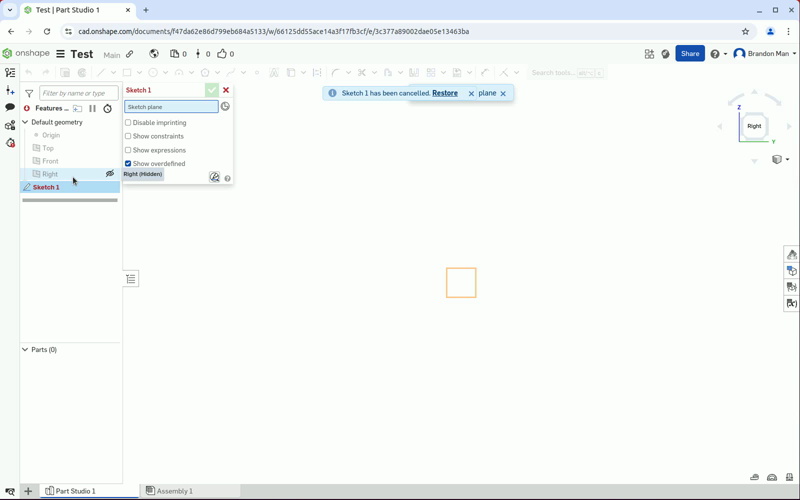
click(73, 176)
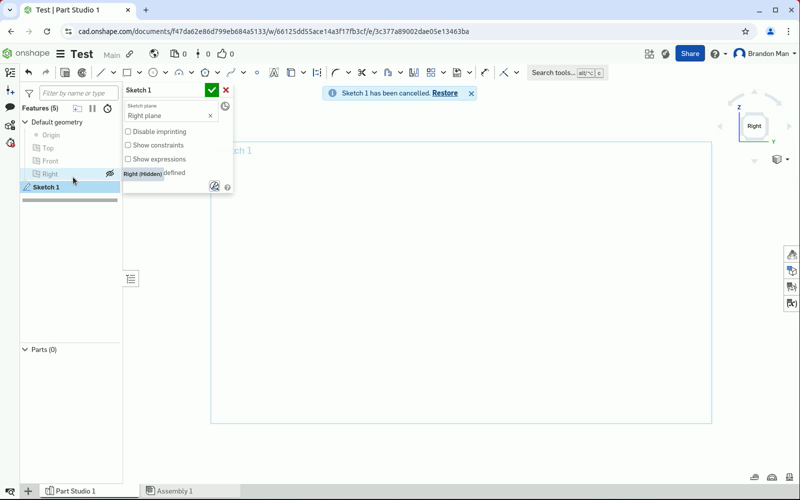
mouse_move(73, 352)
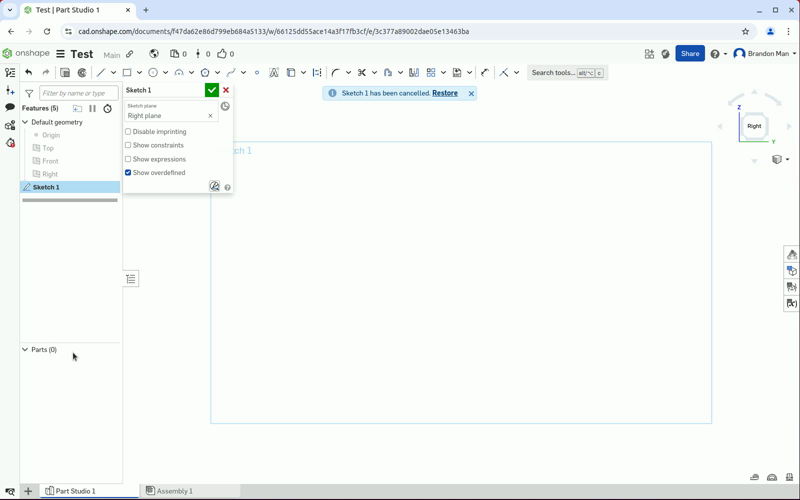
key(y)
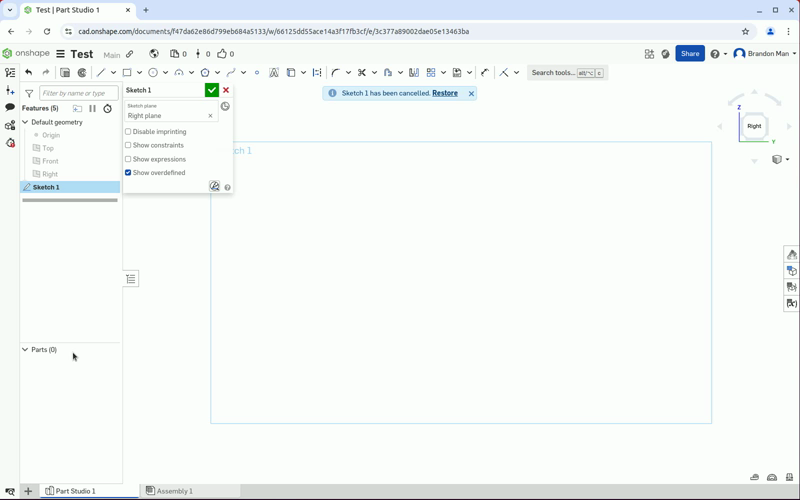
key(c)
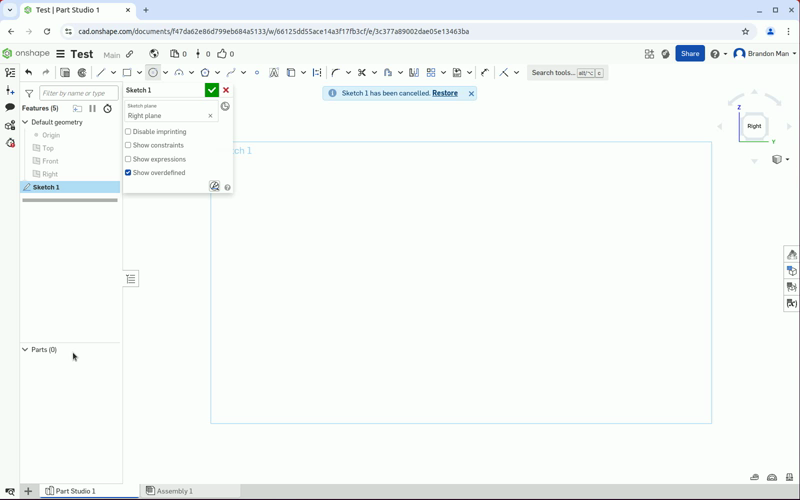
key_down(shift)
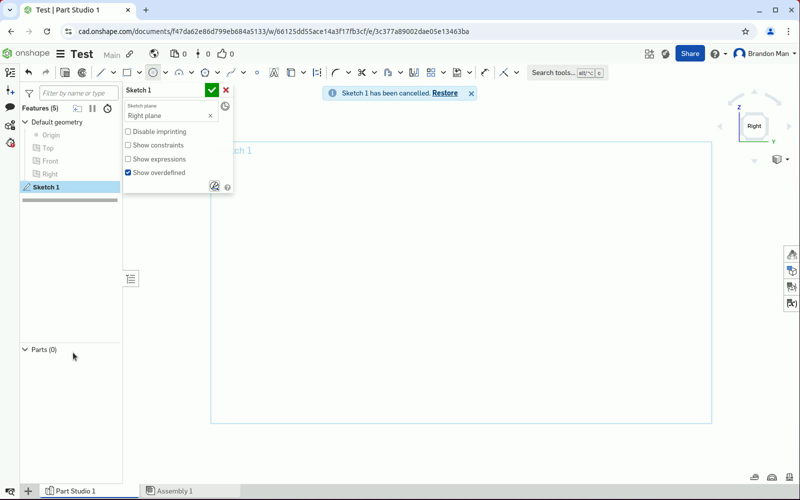
mouse_move(452, 204)
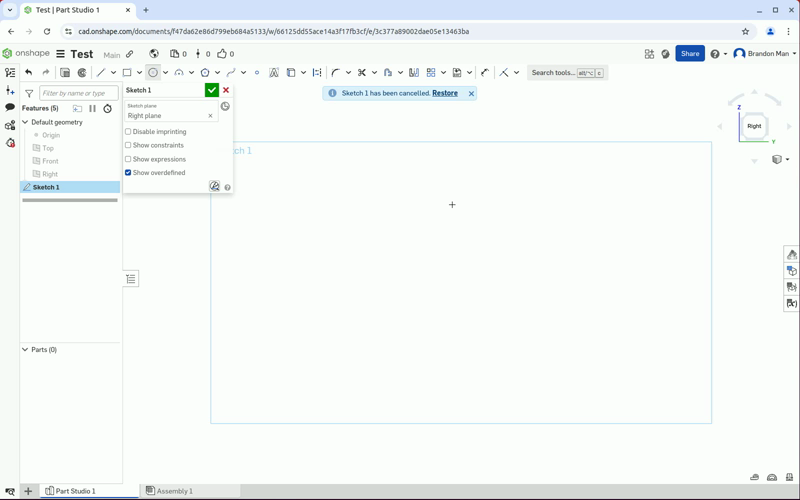
click(452, 204)
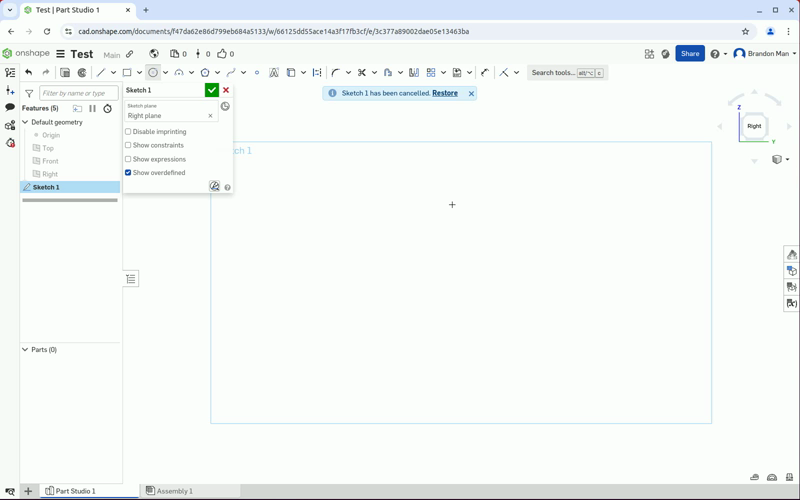
key_up(shift)
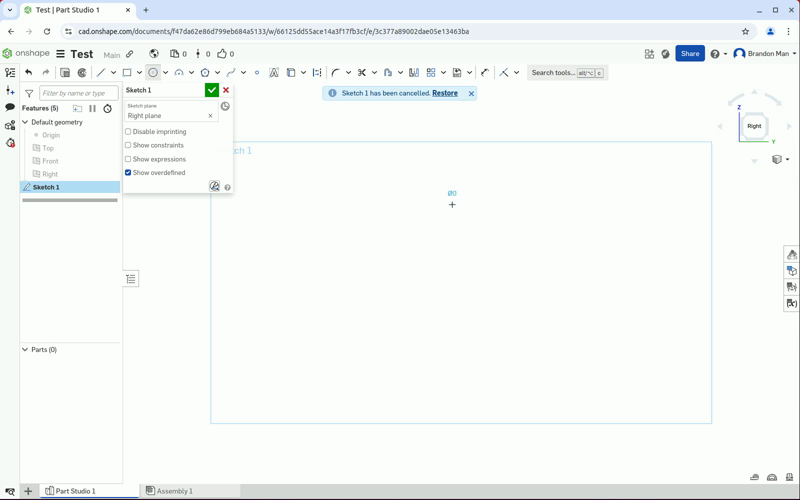
mouse_move(463, 204)
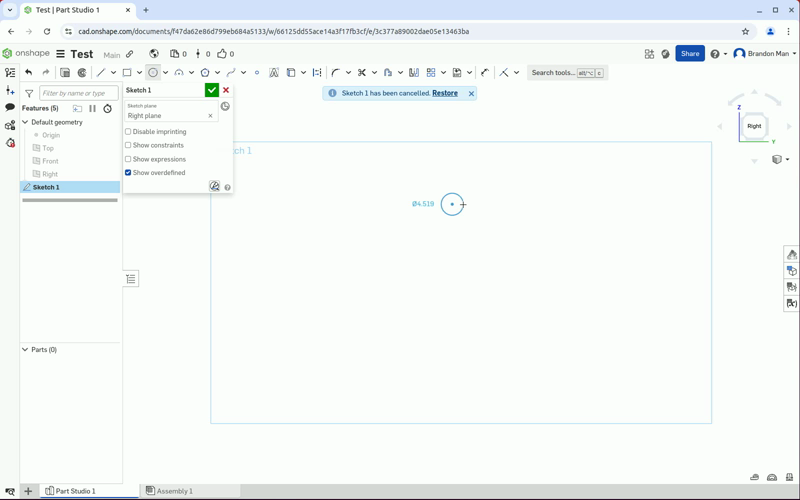
click(463, 204)
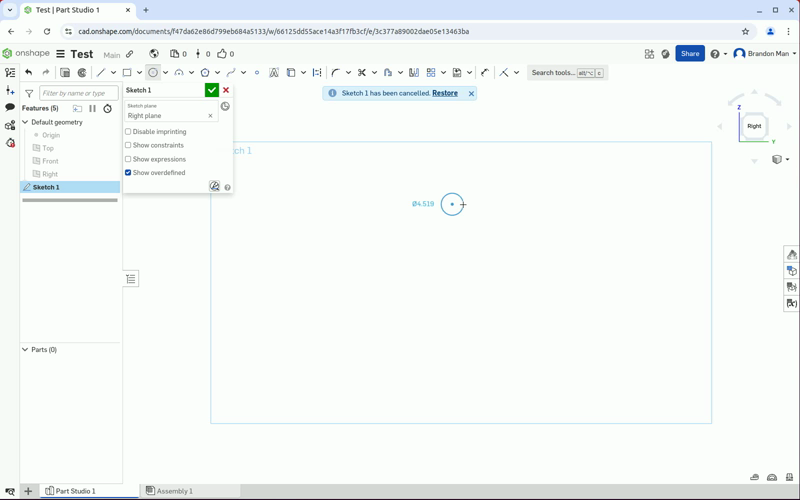
key(esc)
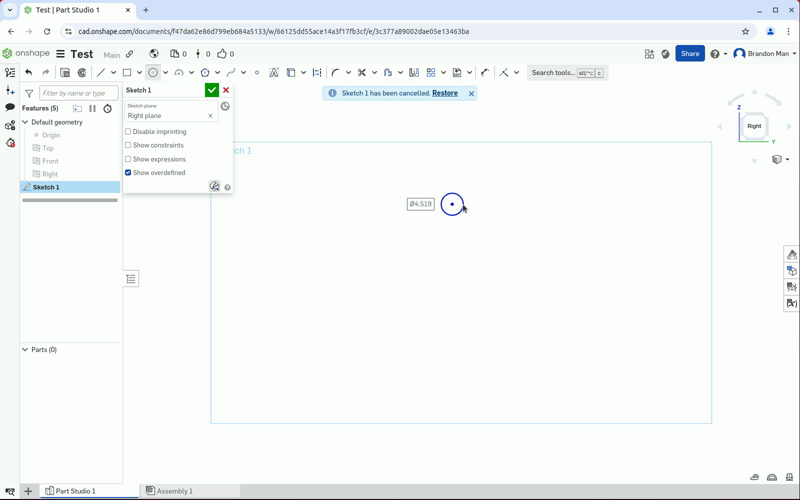
mouse_move(456, 203)
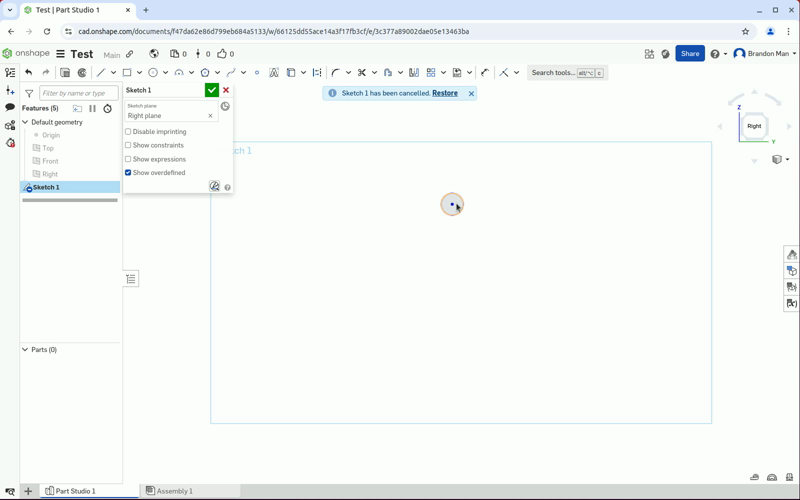
scroll(6)
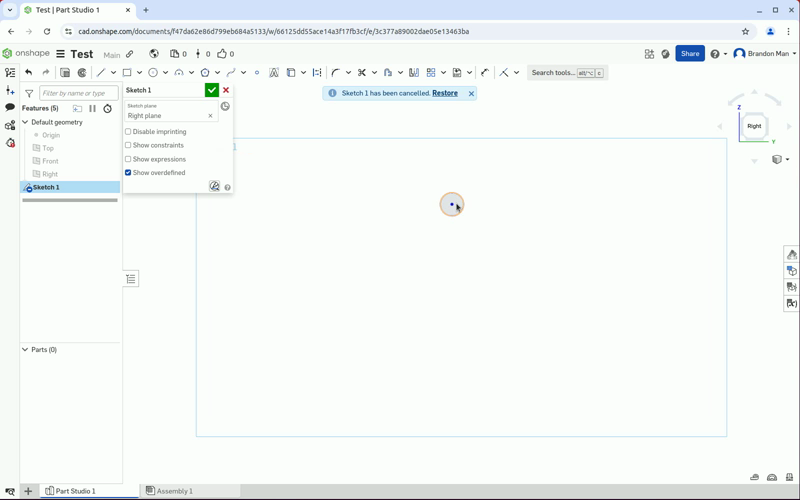
scroll(6)
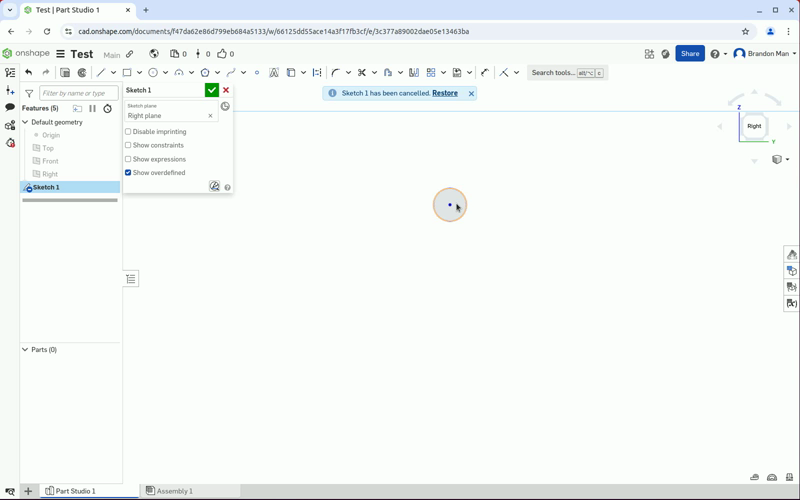
scroll(6)
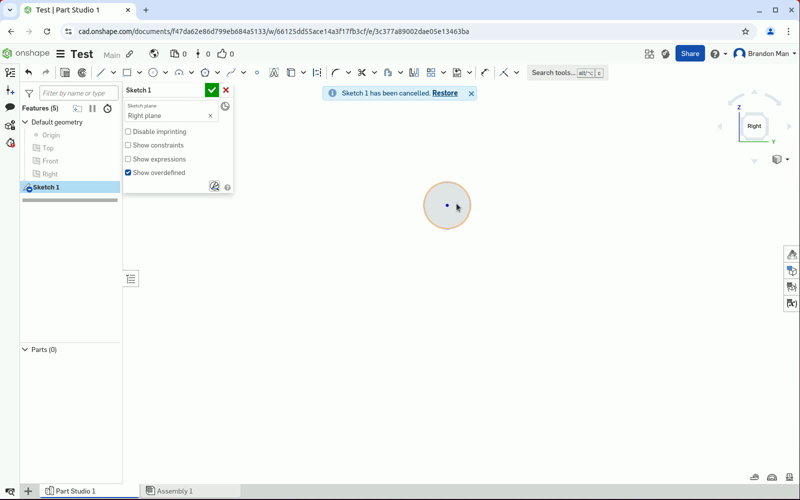
scroll(6)
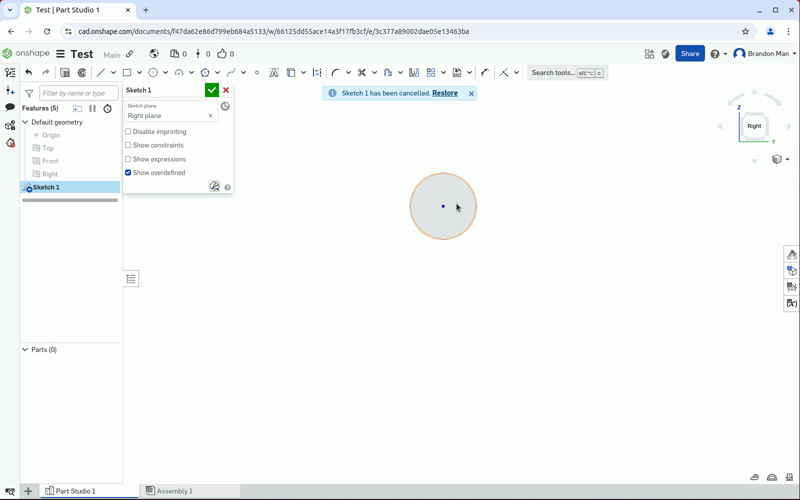
scroll(6)
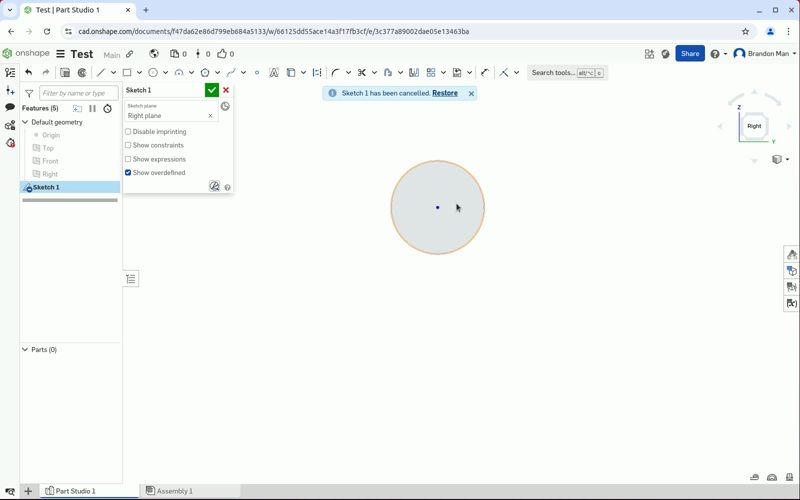
scroll(6)
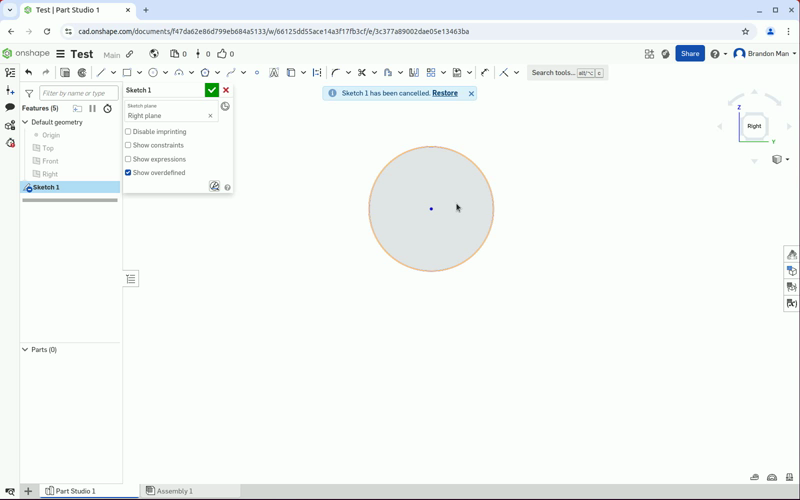
scroll(6)
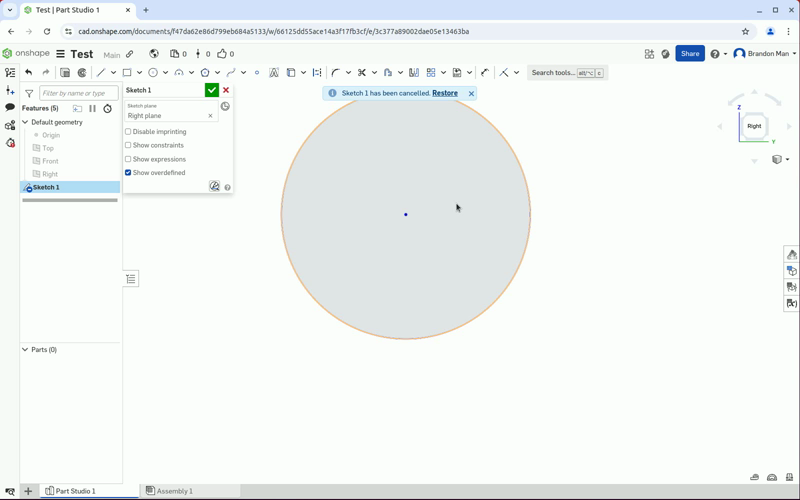
click(456, 203)
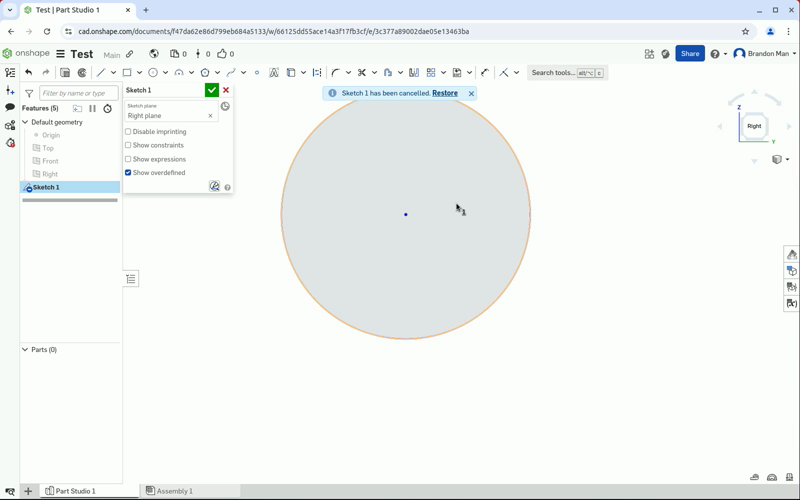
scroll(-6)
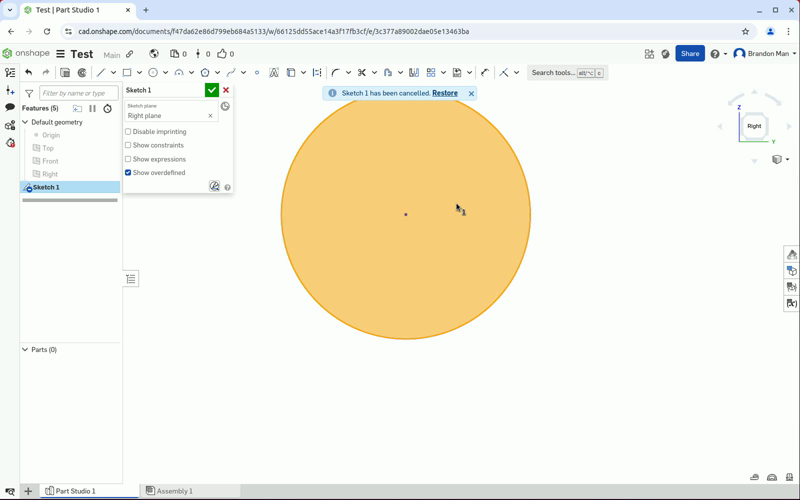
scroll(-6)
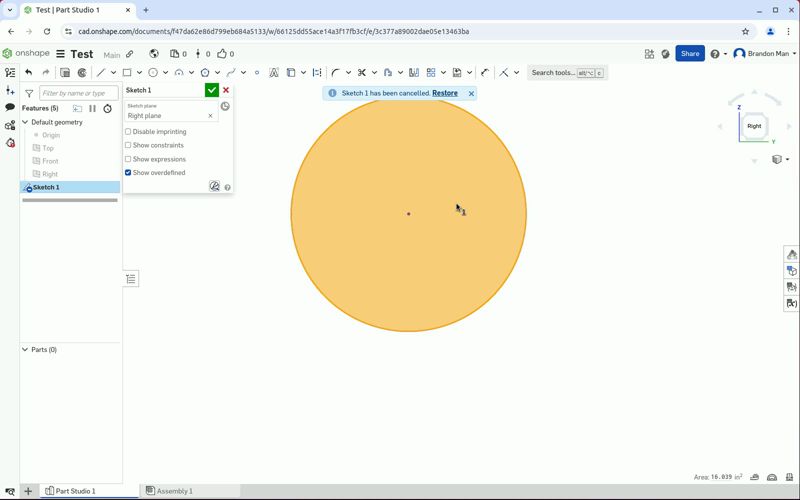
scroll(-6)
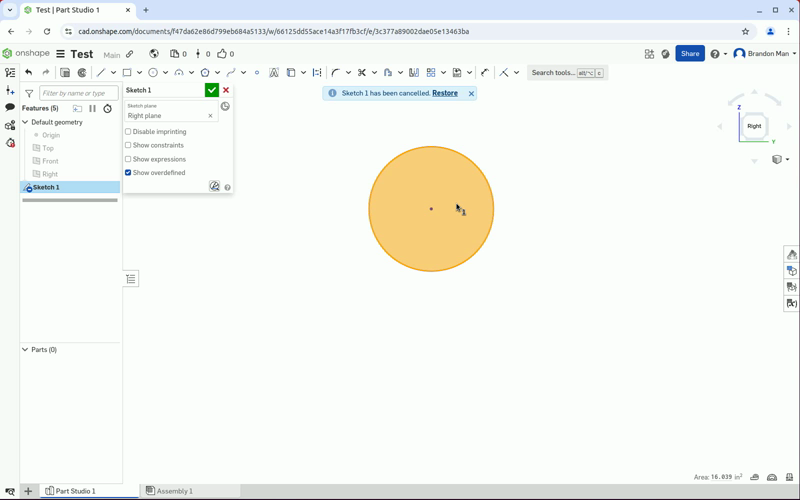
scroll(-6)
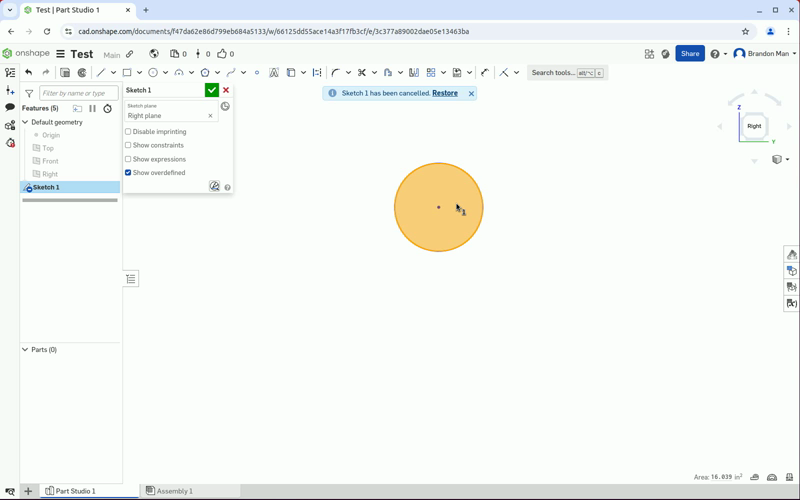
scroll(-6)
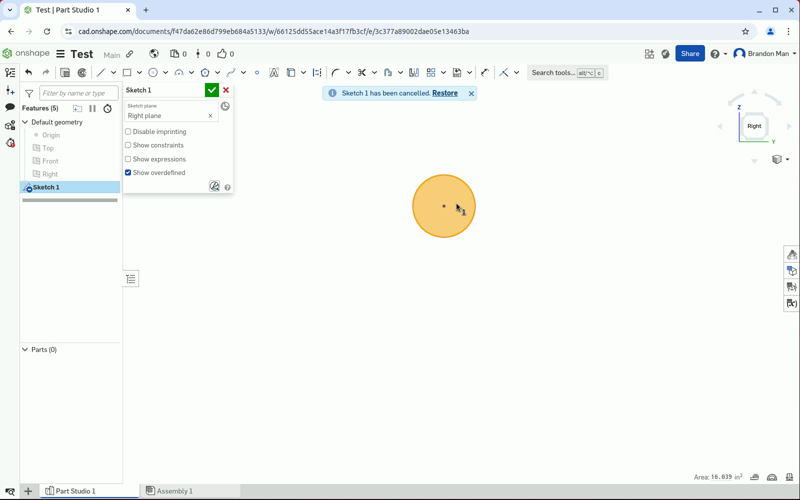
scroll(-6)
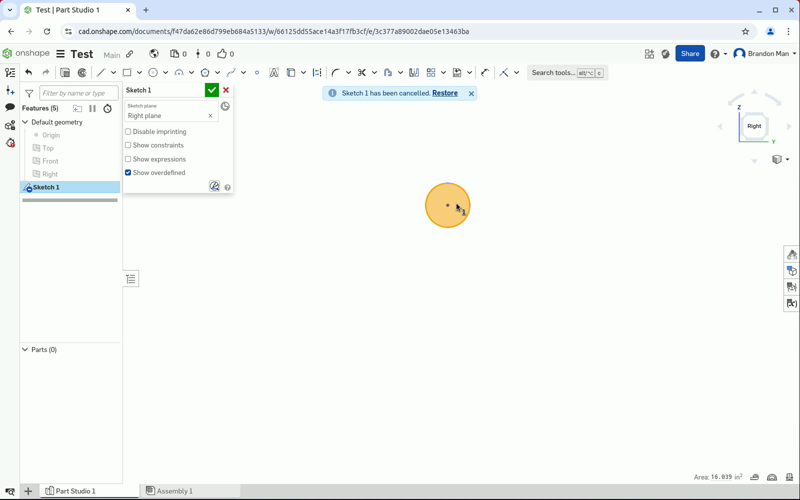
scroll(-6)
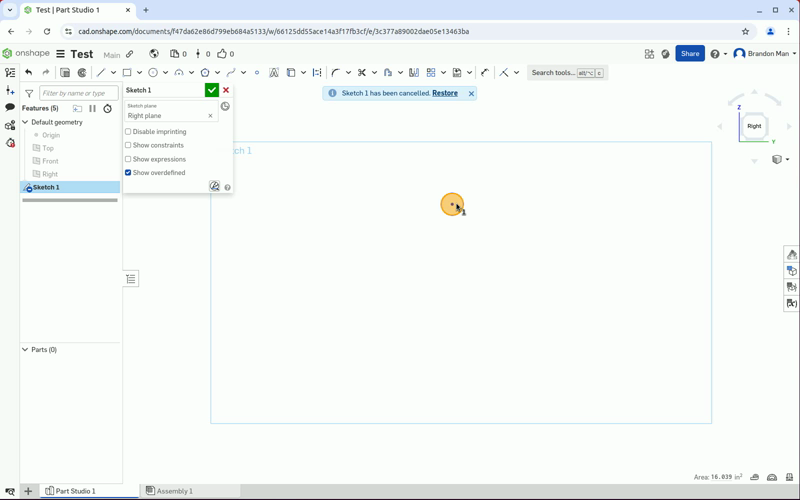
mouse_move(73, 352)
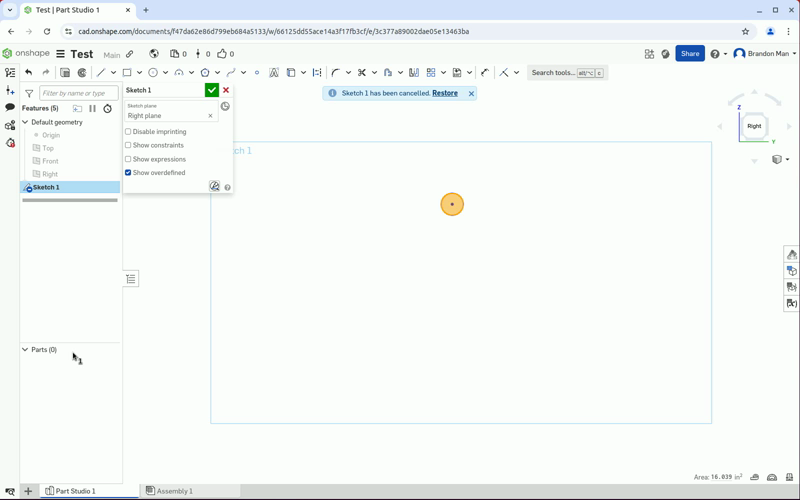
key(shift+y)
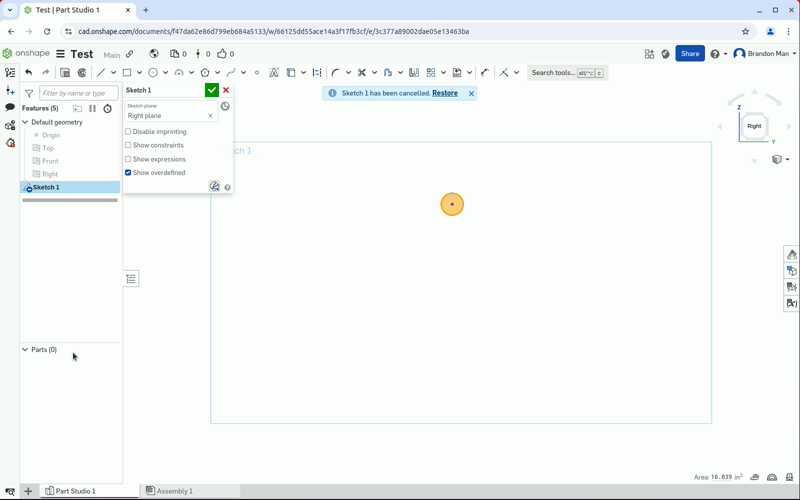
key(shift+e)
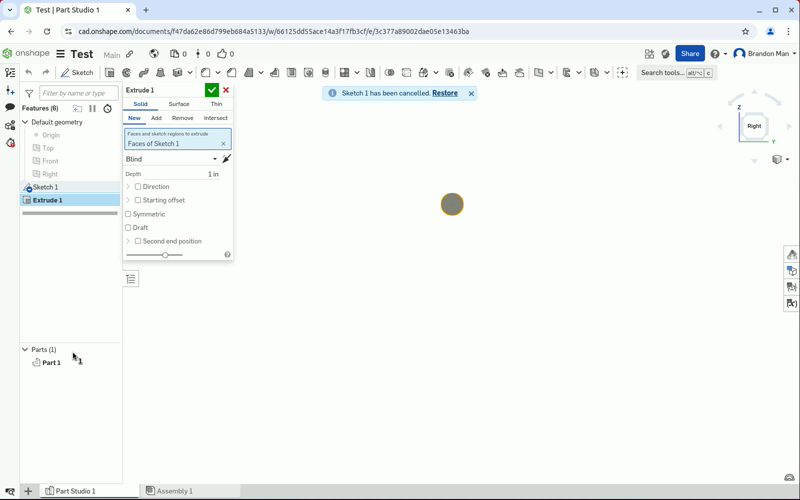
mouse_move(143, 106)
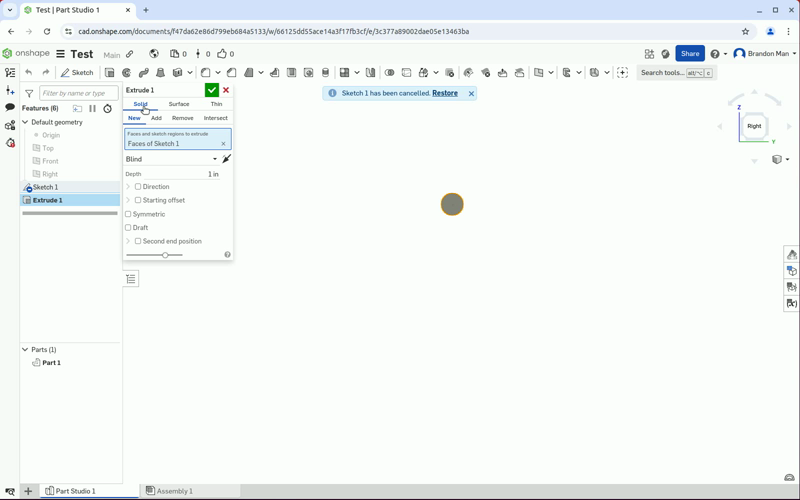
click(143, 106)
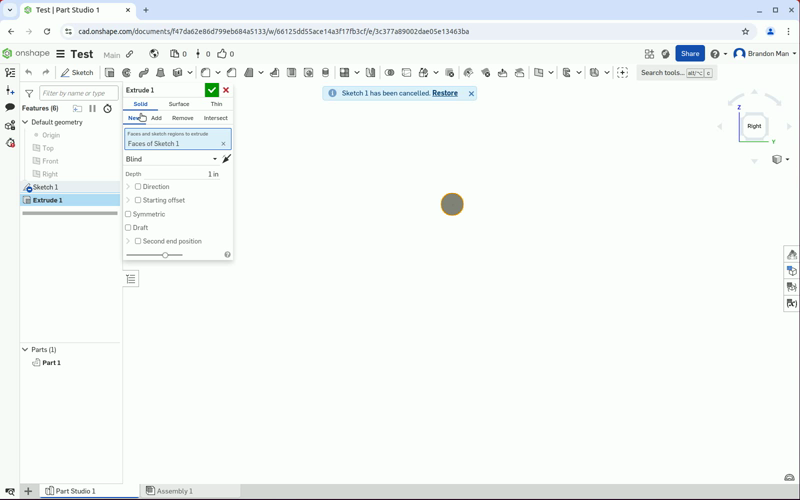
mouse_move(137, 120)
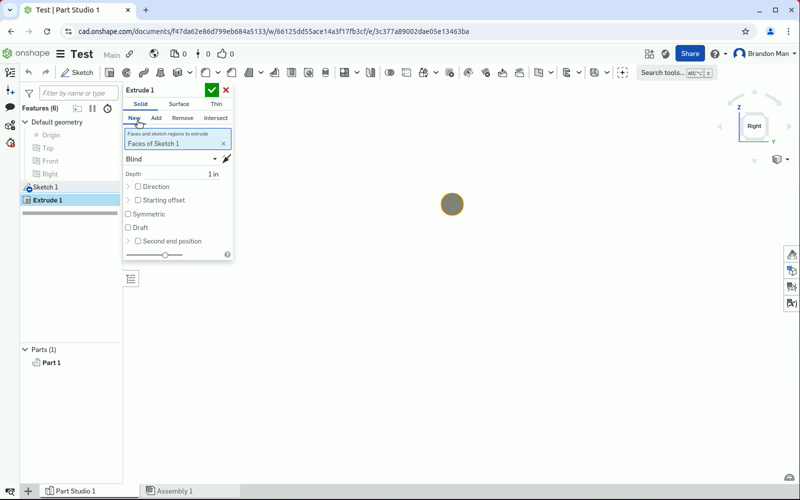
click(137, 120)
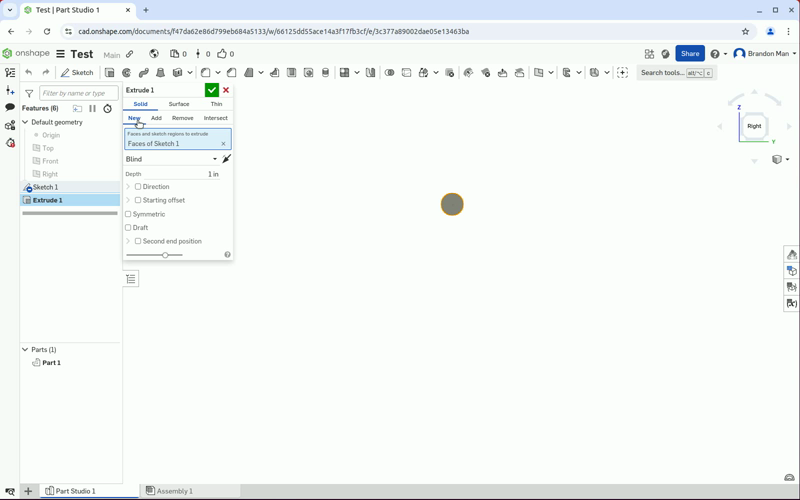
key(tab, 4)
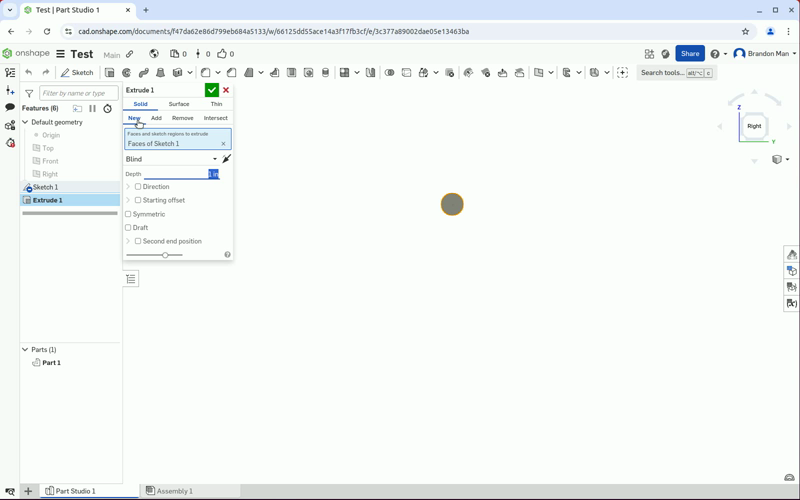
text(35.144)
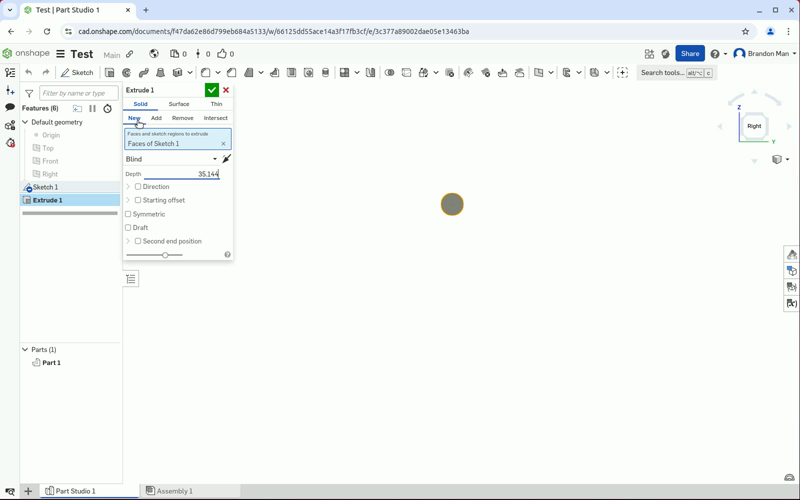
key(tab, 3)
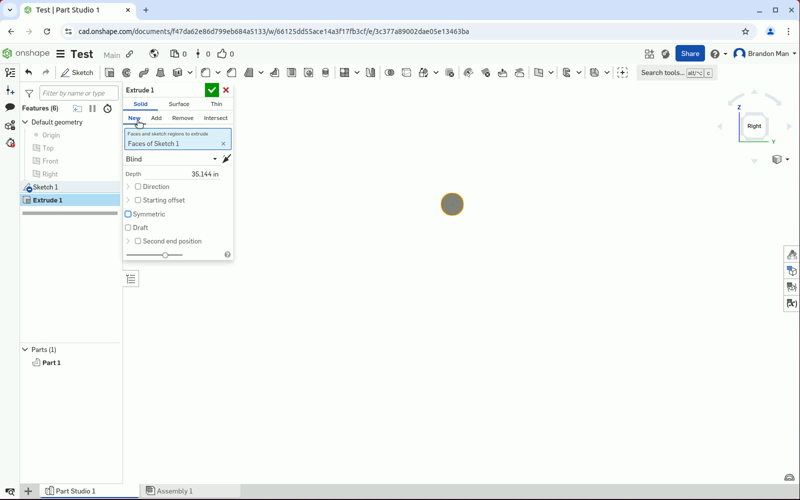
key(space)
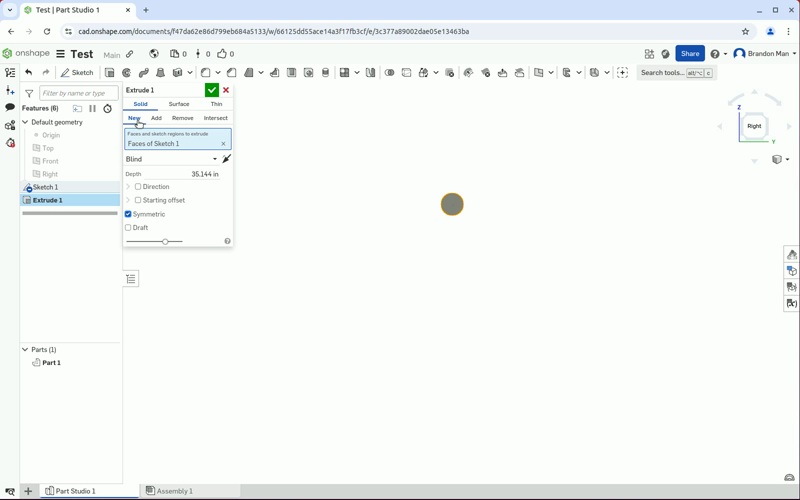
key(enter)
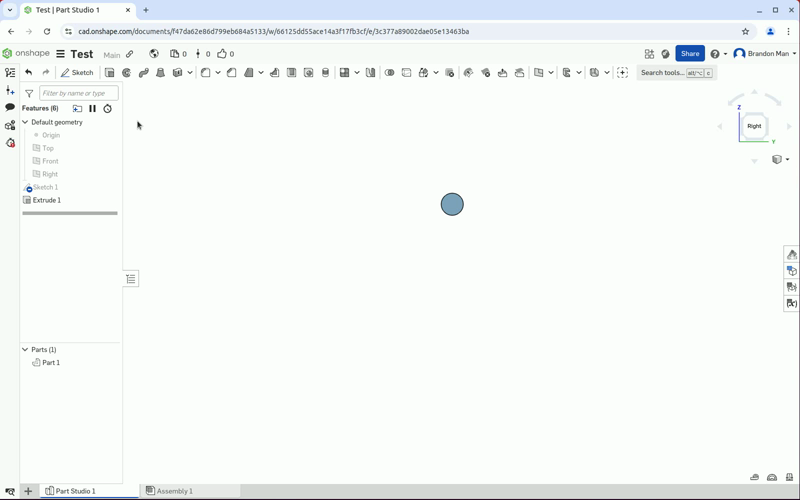
key(shift+h)
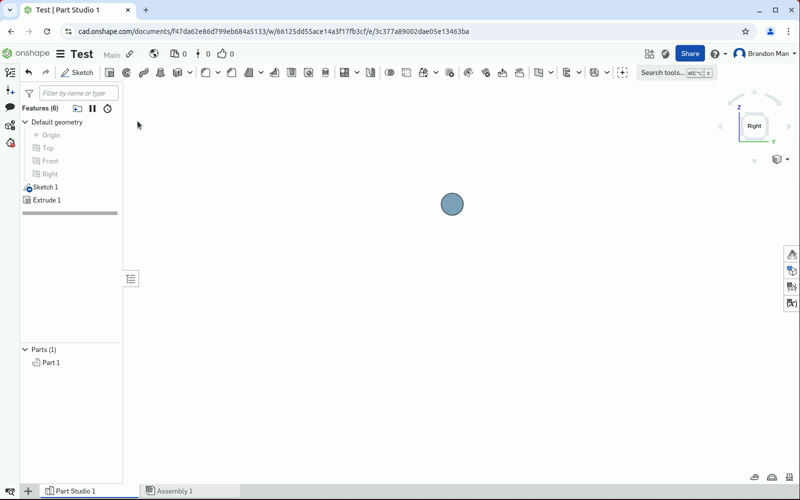
key(shift+h)
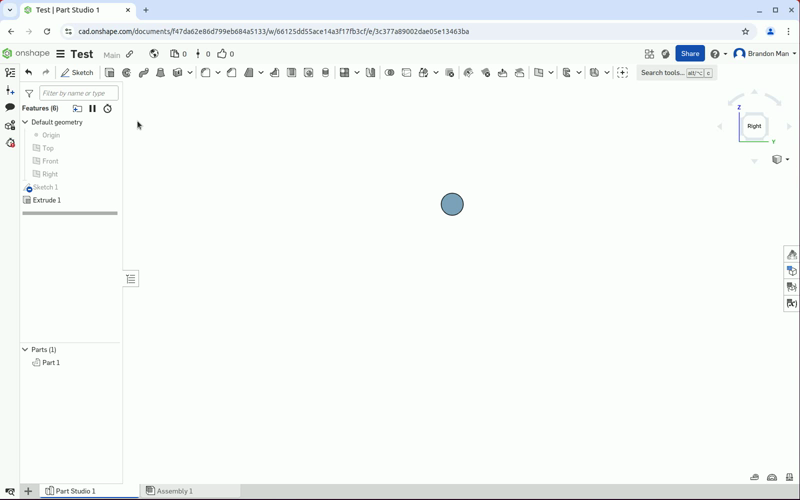
mouse_move(73, 189)
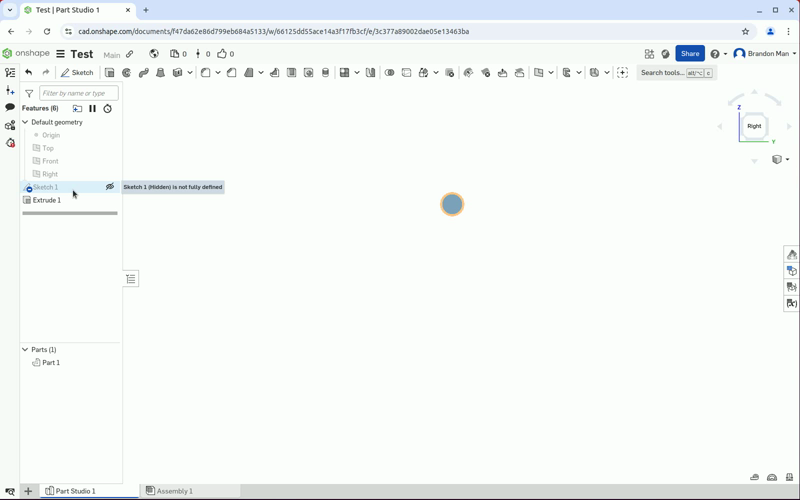
click(73, 189)
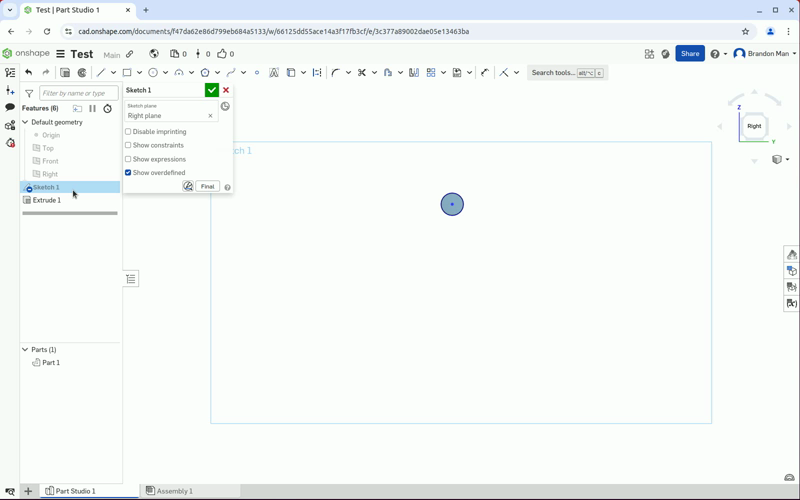
mouse_move(229, 92)
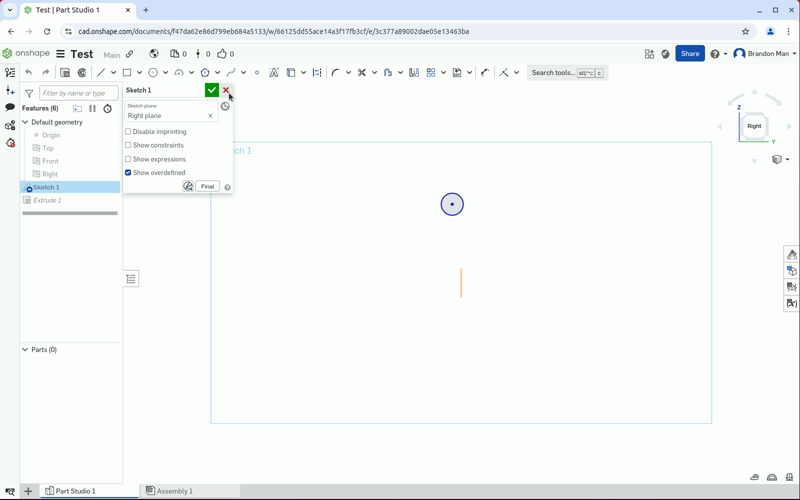
click(229, 92)
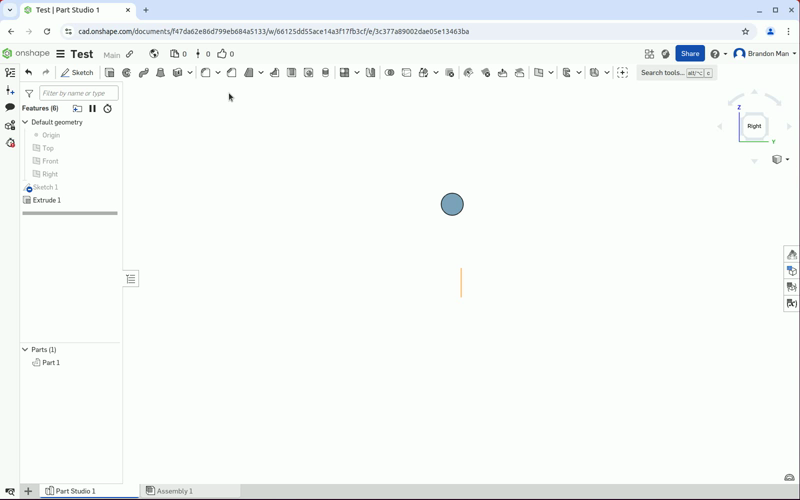
mouse_move(73, 352)
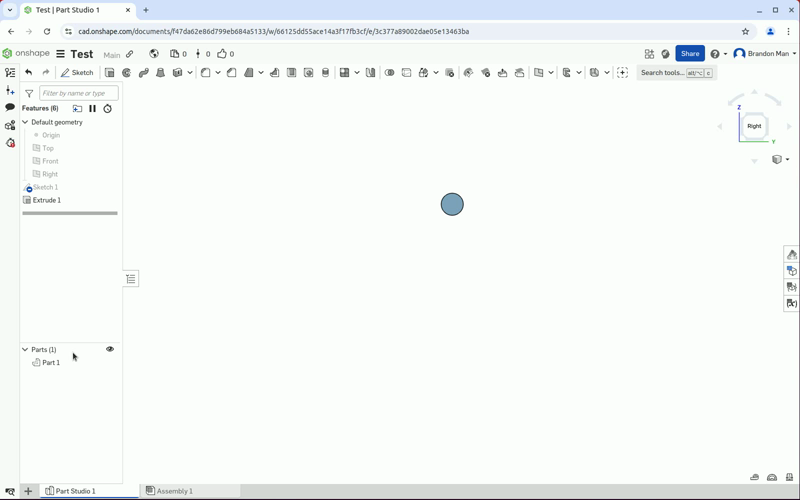
key(y)
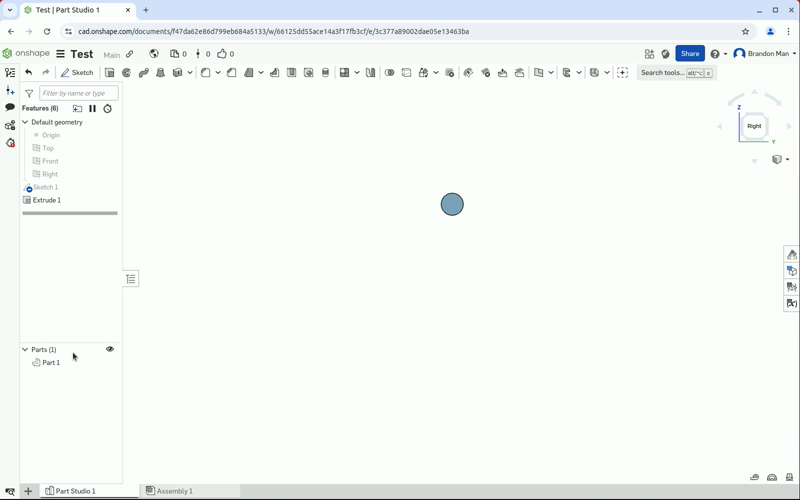
key(shift+p)
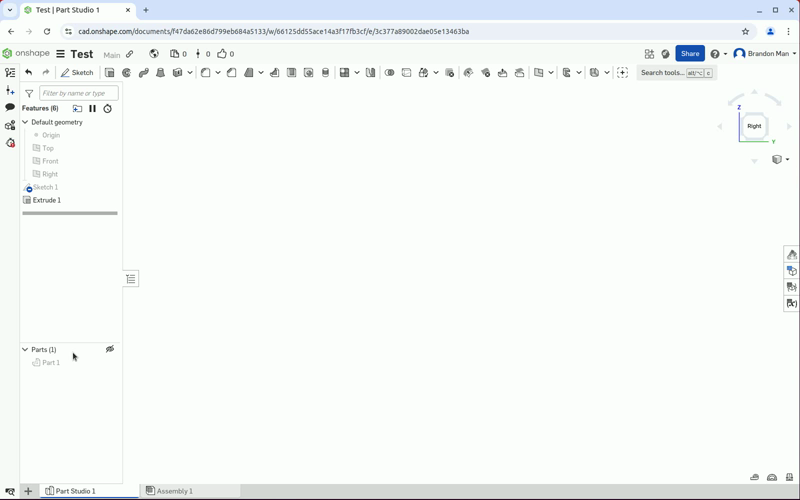
key(space)
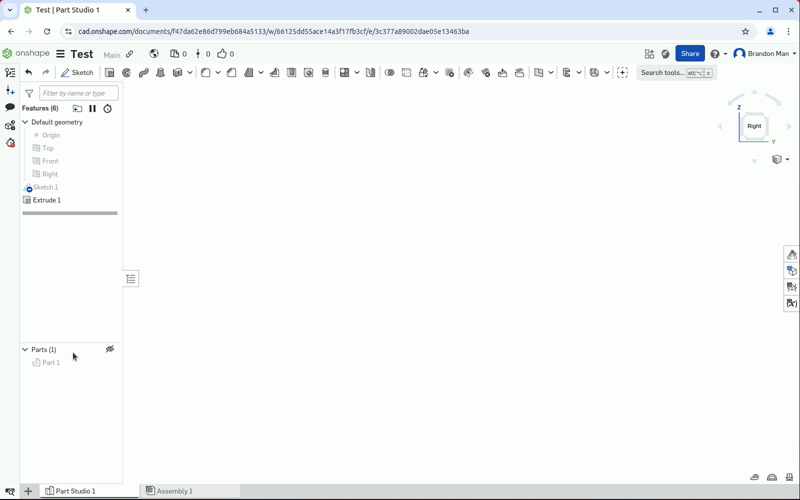
key_down(shift)
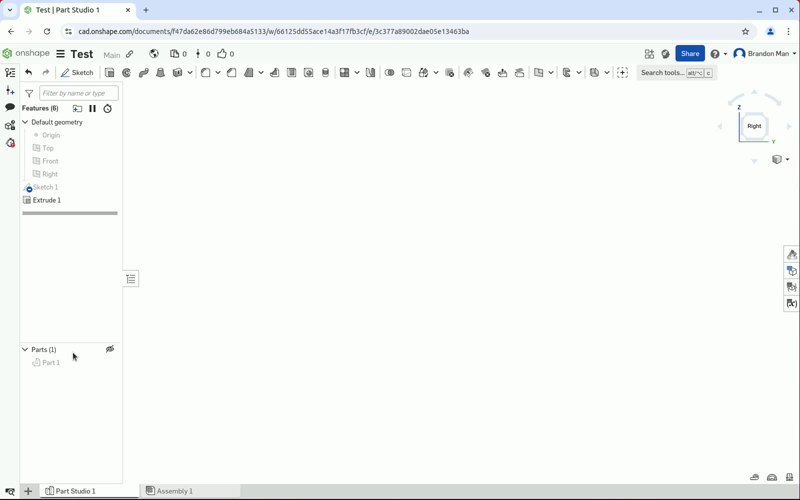
key(right)
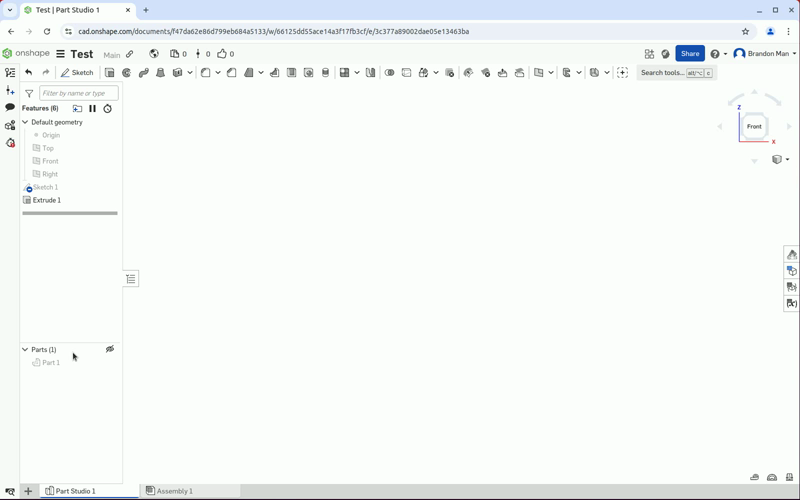
key_up(shift)
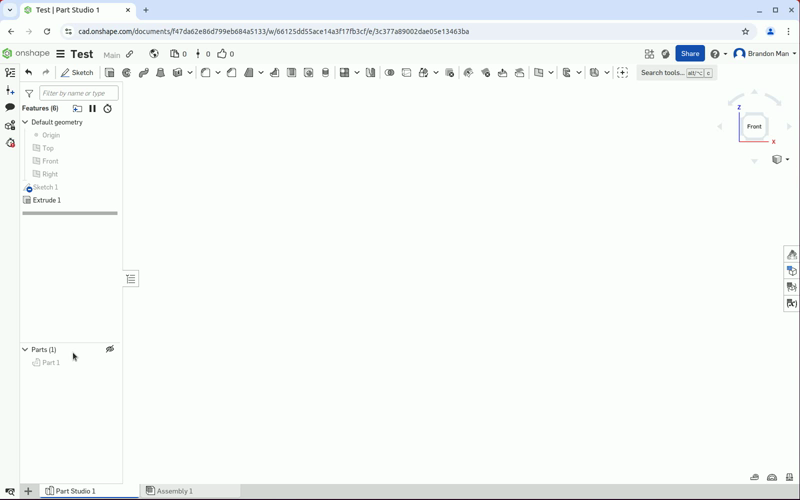
key(space)
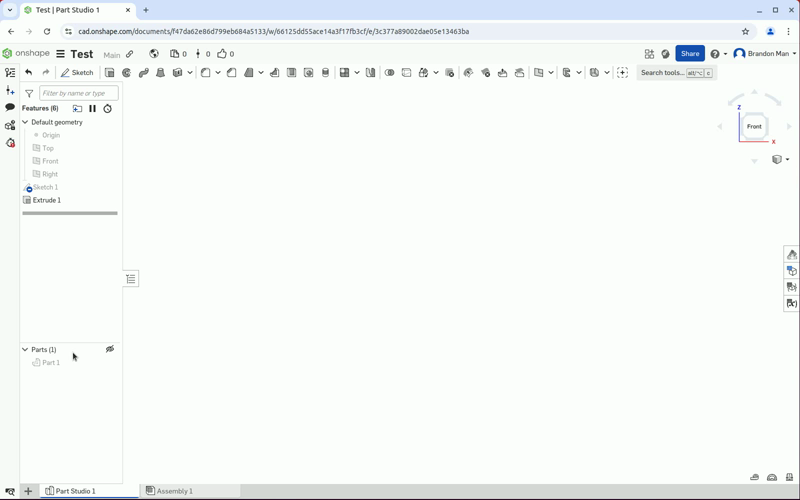
key_down(shift)
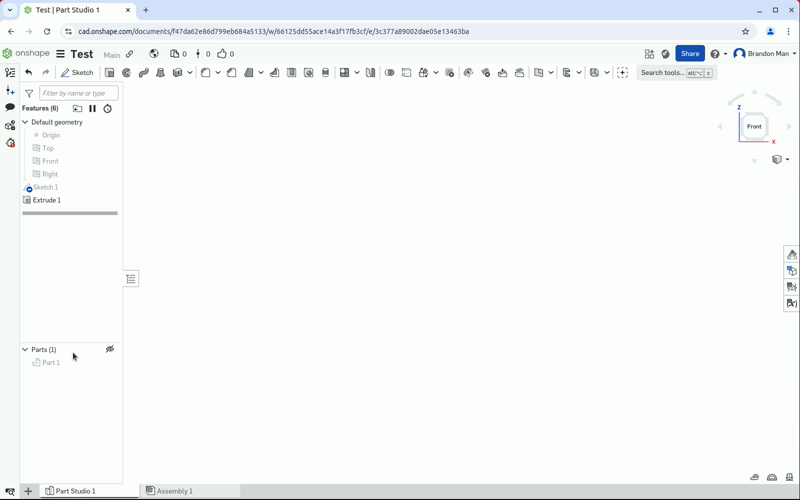
key(down)
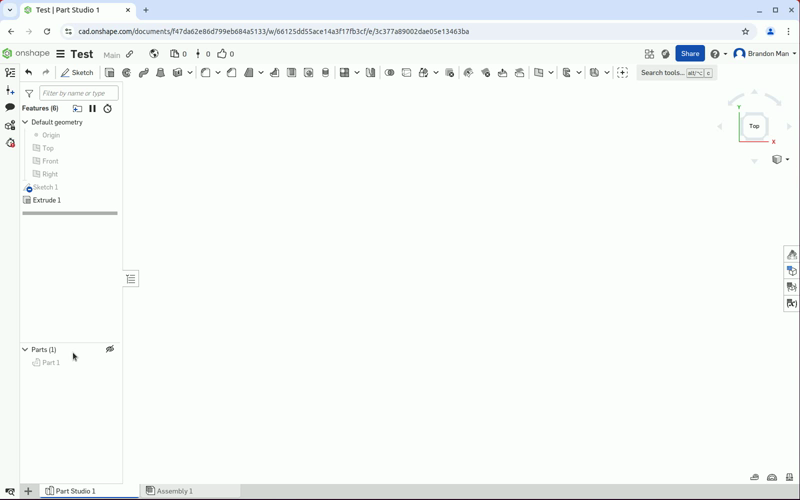
key_up(shift)
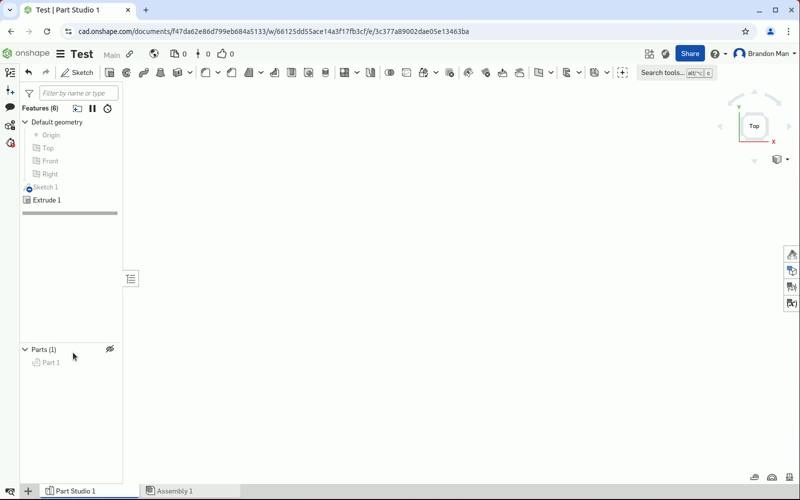
mouse_move(73, 352)
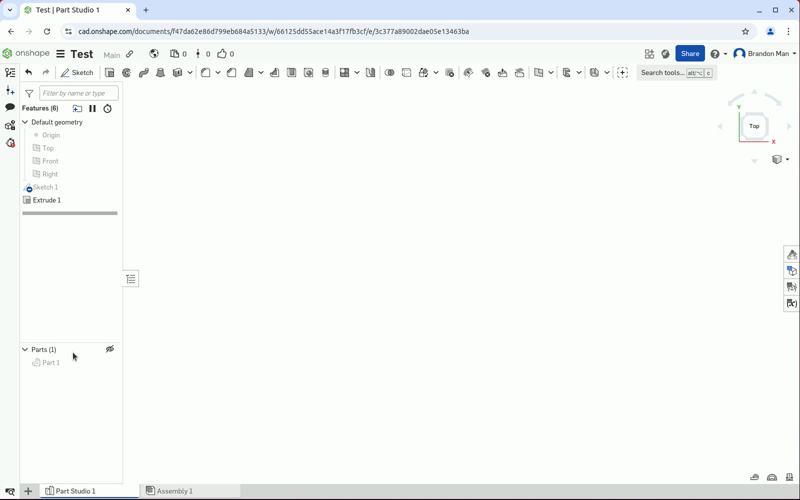
key(shift+y)
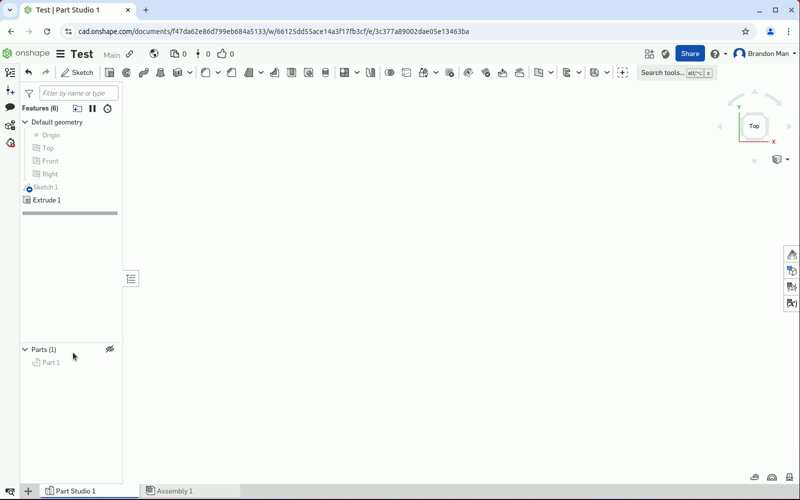
key(shift+s)
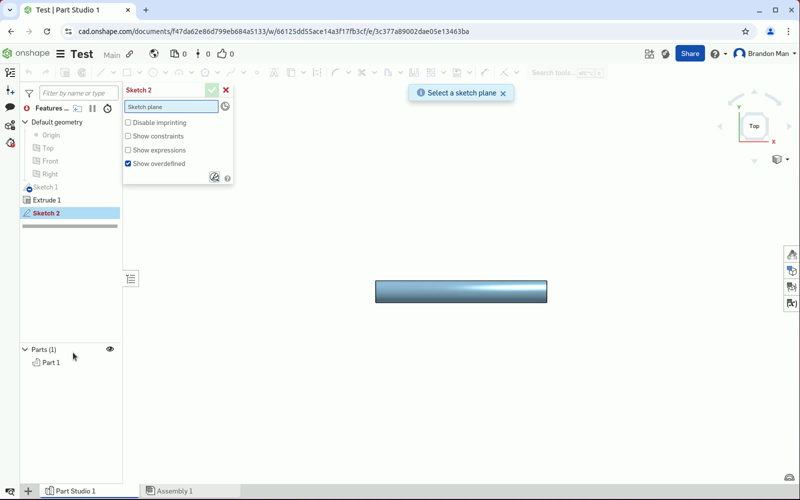
mouse_move(73, 150)
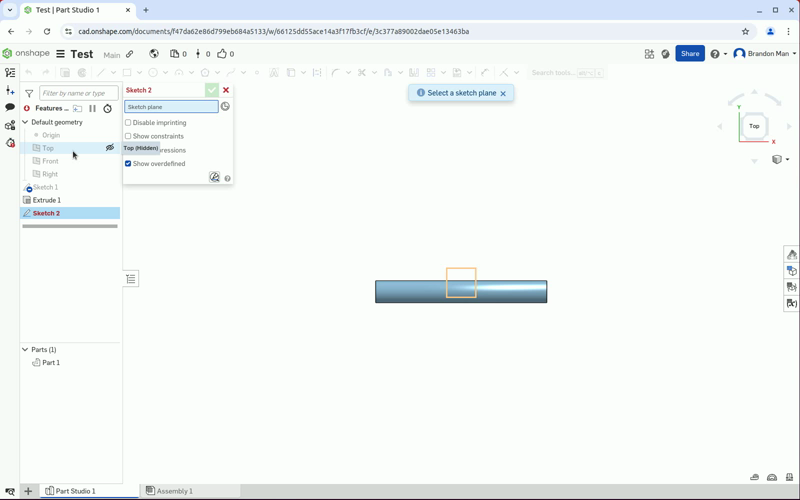
click(73, 150)
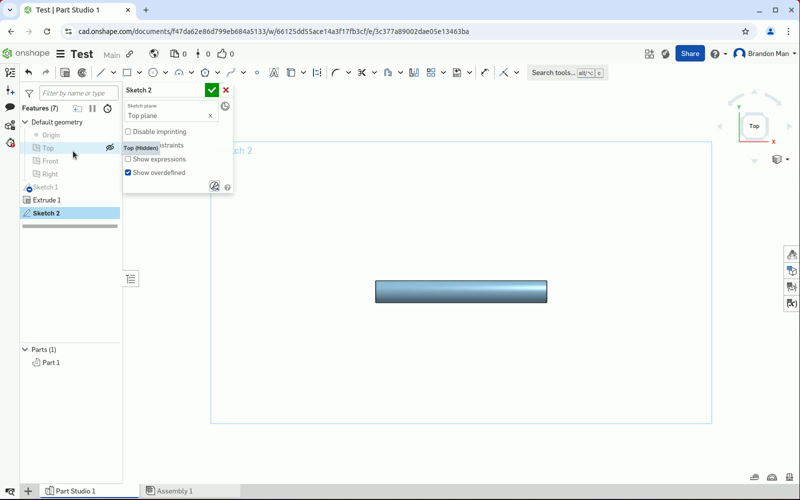
mouse_move(73, 352)
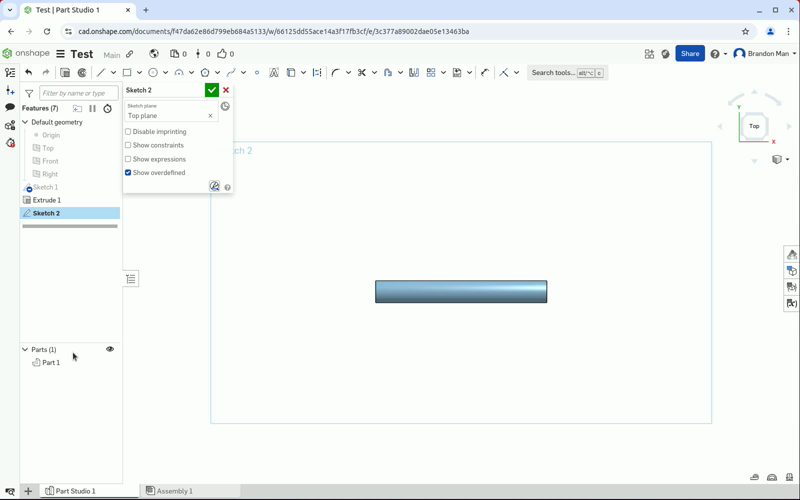
key(y)
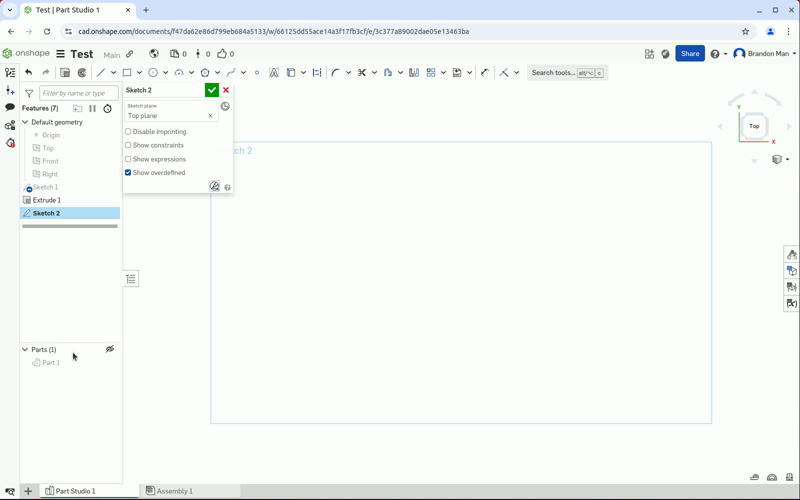
key(c)
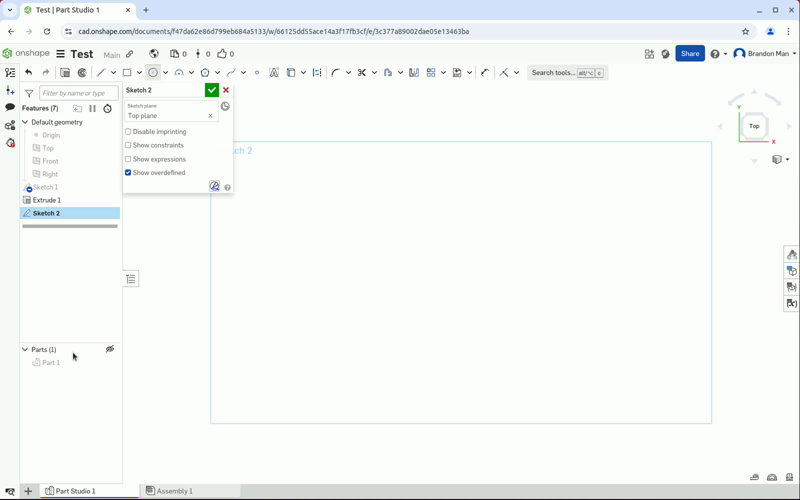
key_down(shift)
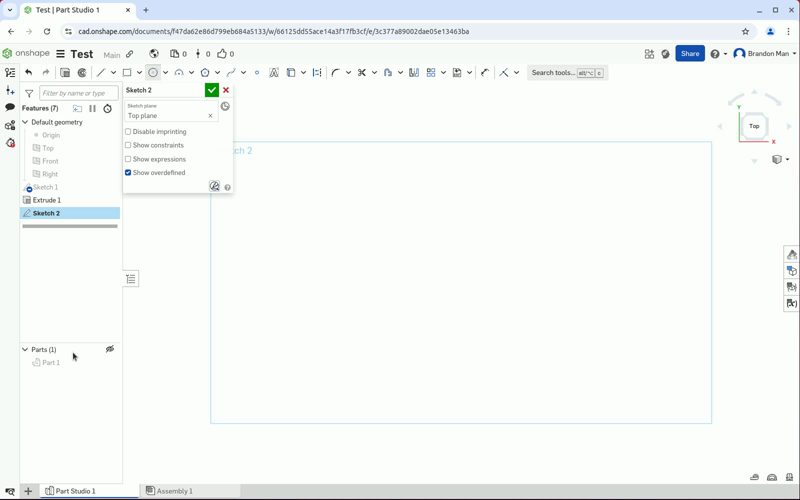
mouse_move(419, 282)
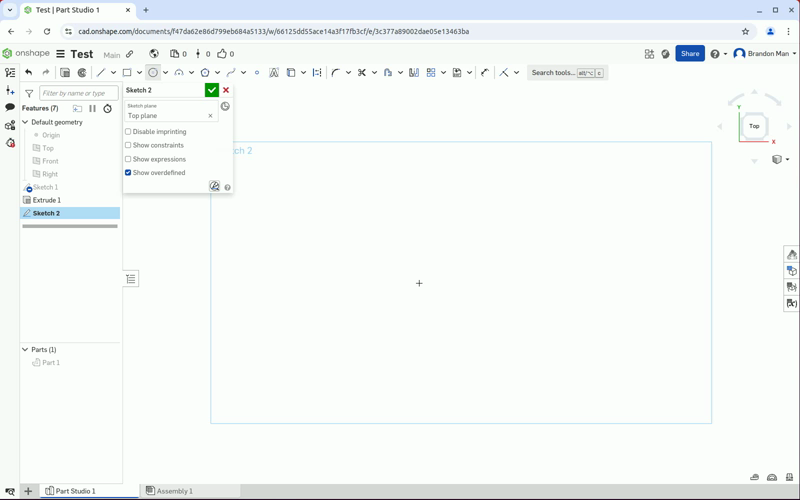
click(419, 282)
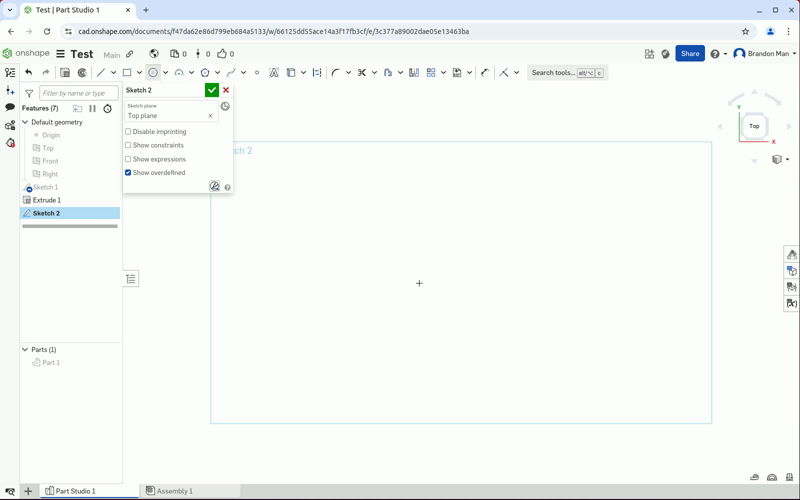
key_up(shift)
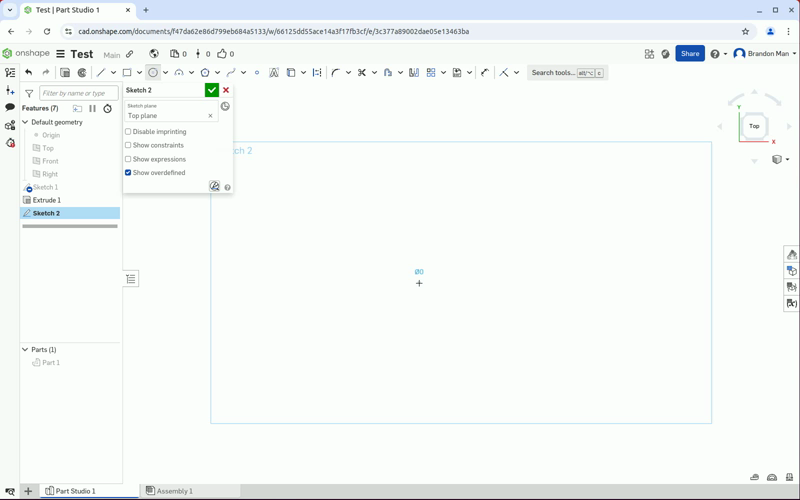
mouse_move(430, 282)
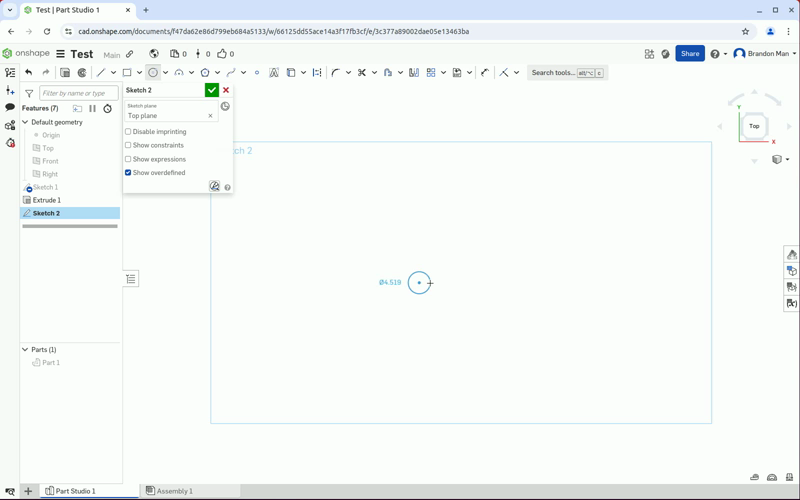
click(430, 282)
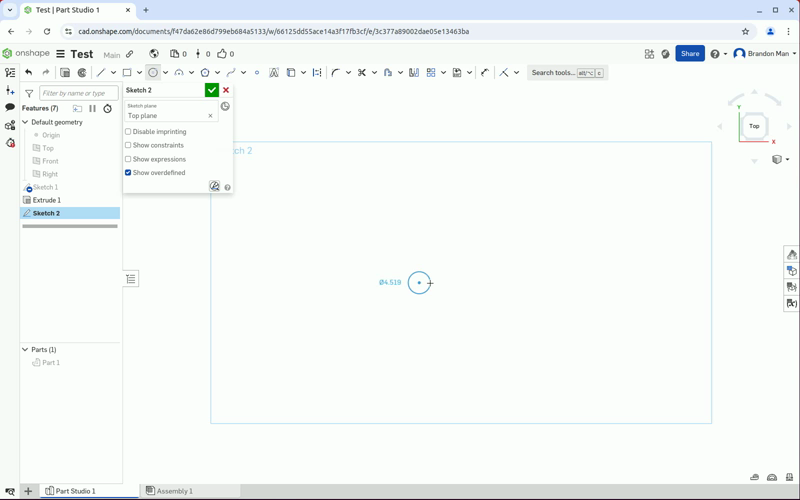
key(esc)
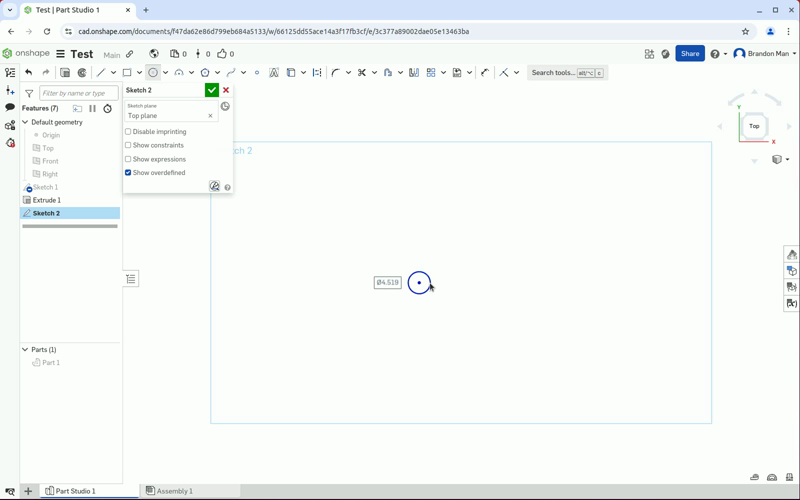
mouse_move(428, 286)
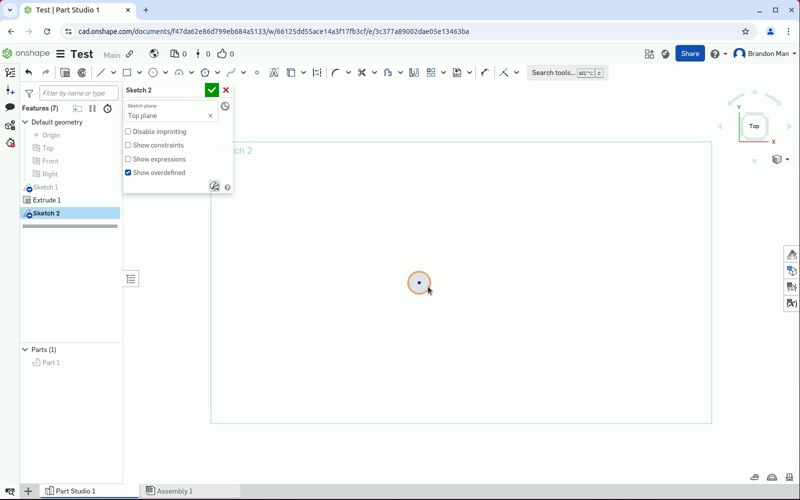
scroll(6)
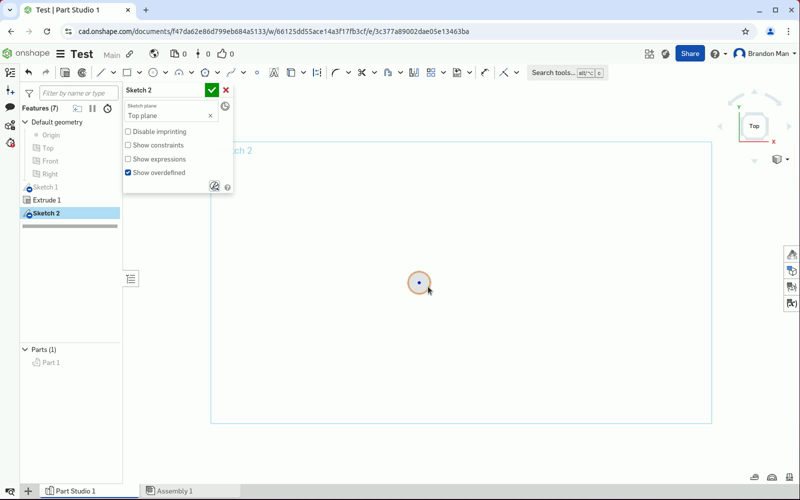
scroll(6)
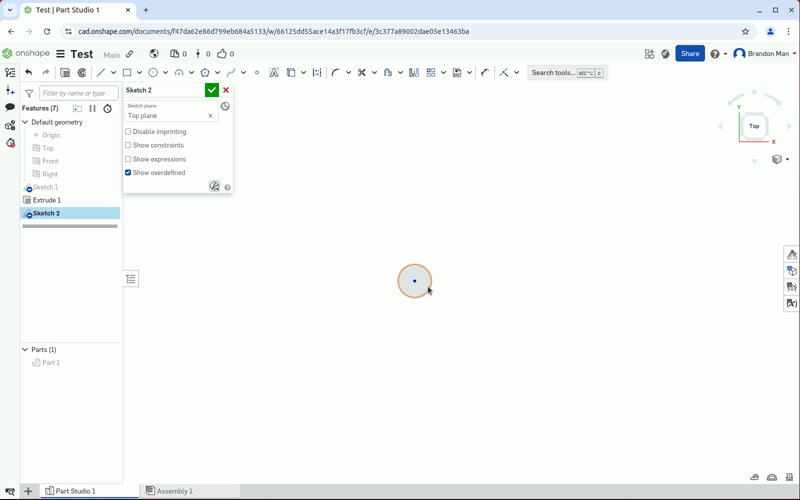
scroll(6)
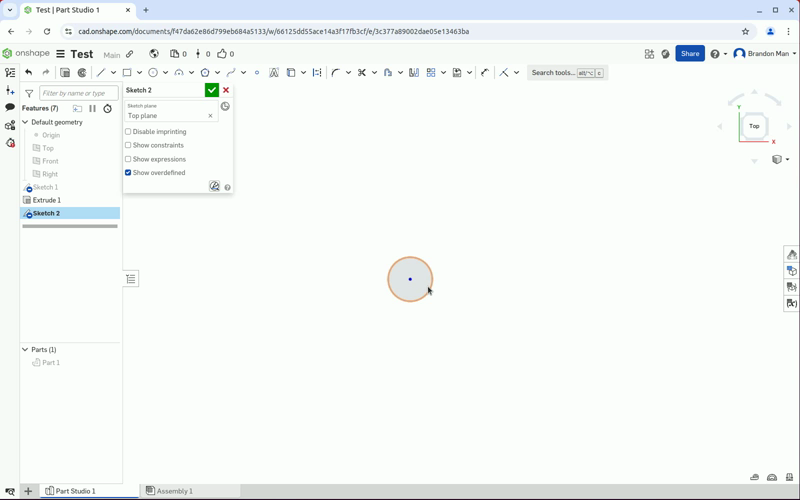
scroll(6)
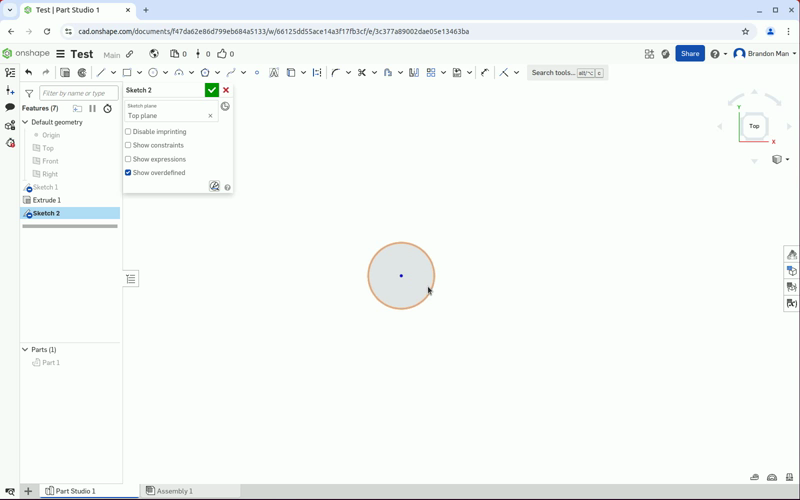
scroll(6)
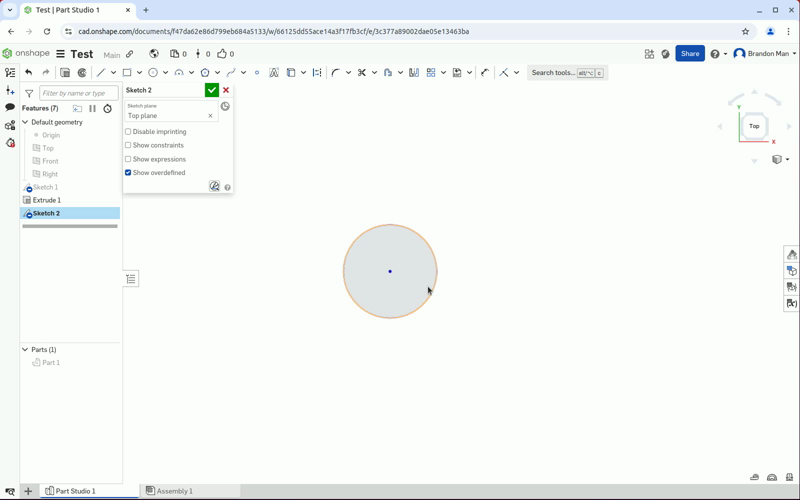
scroll(6)
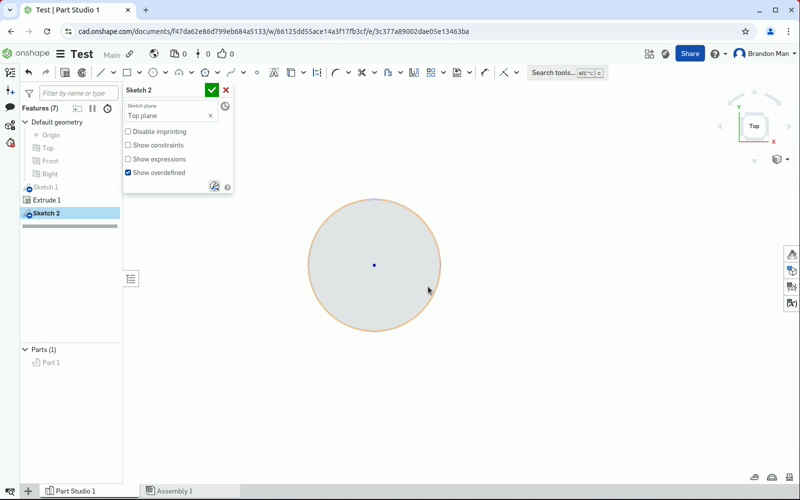
scroll(6)
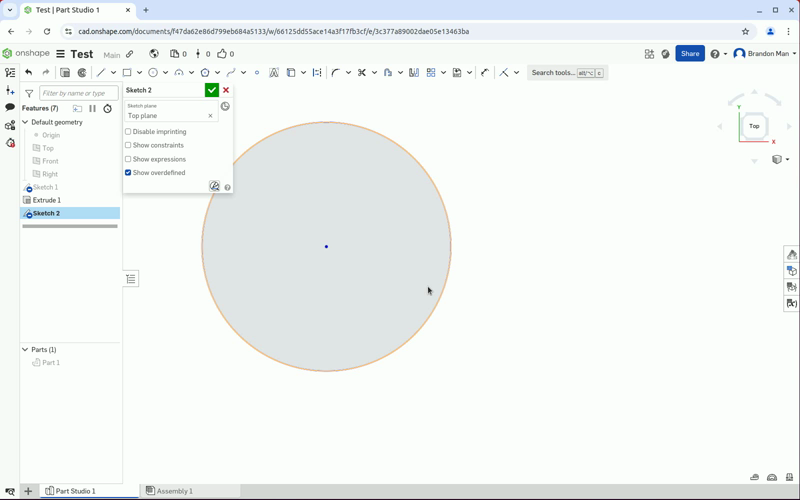
click(428, 286)
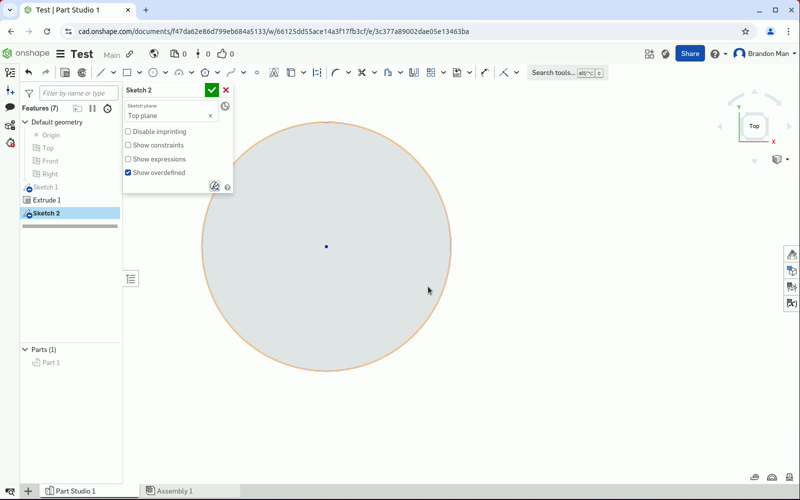
scroll(-6)
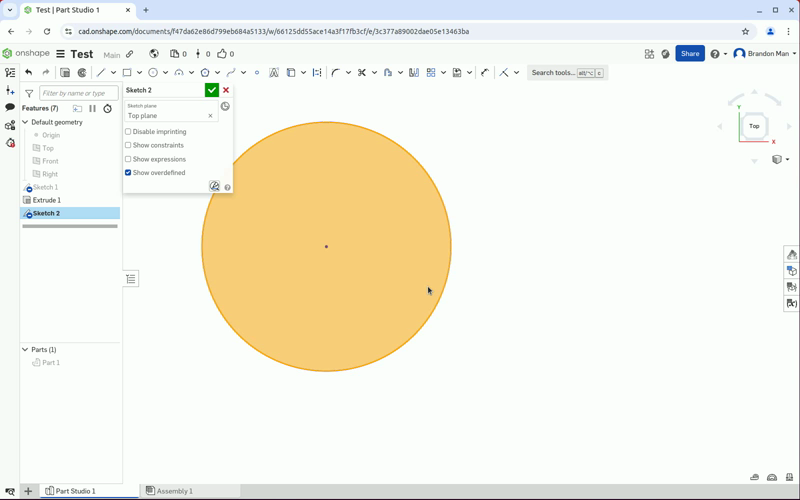
scroll(-6)
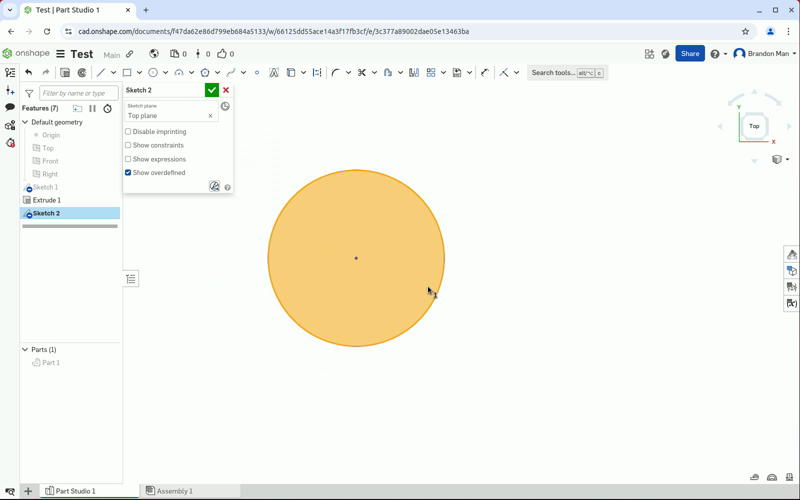
scroll(-6)
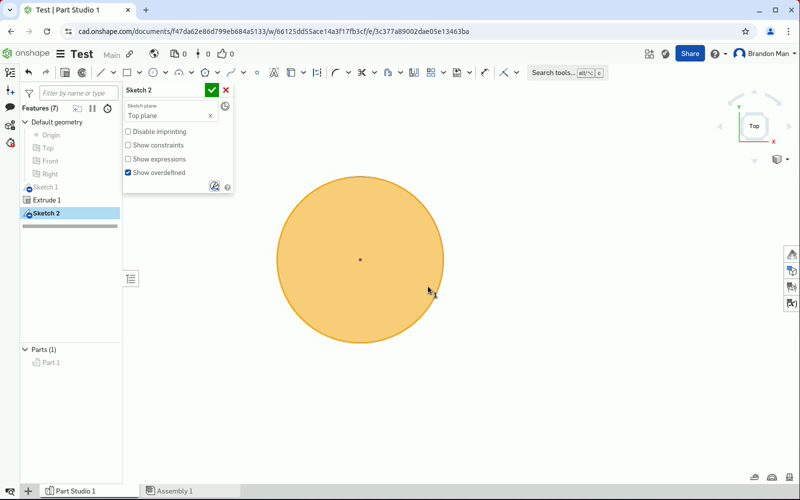
scroll(-6)
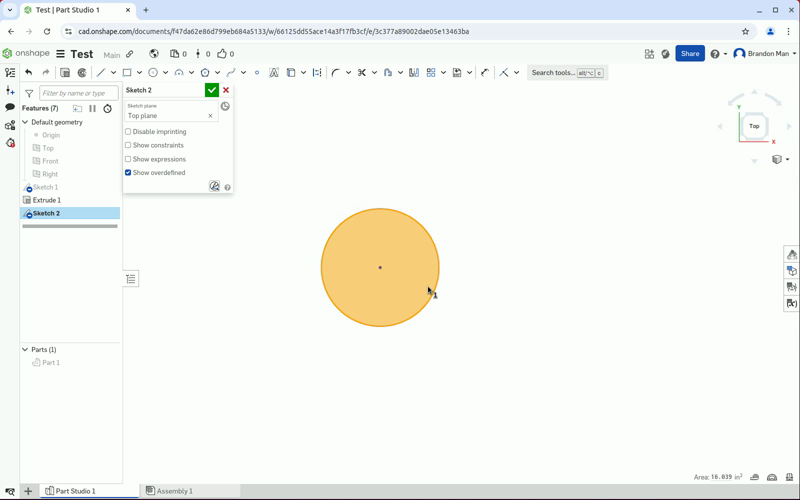
scroll(-6)
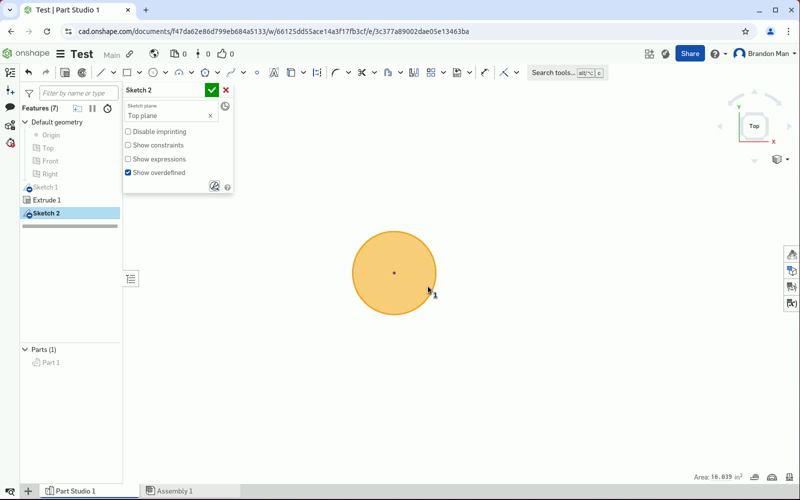
scroll(-6)
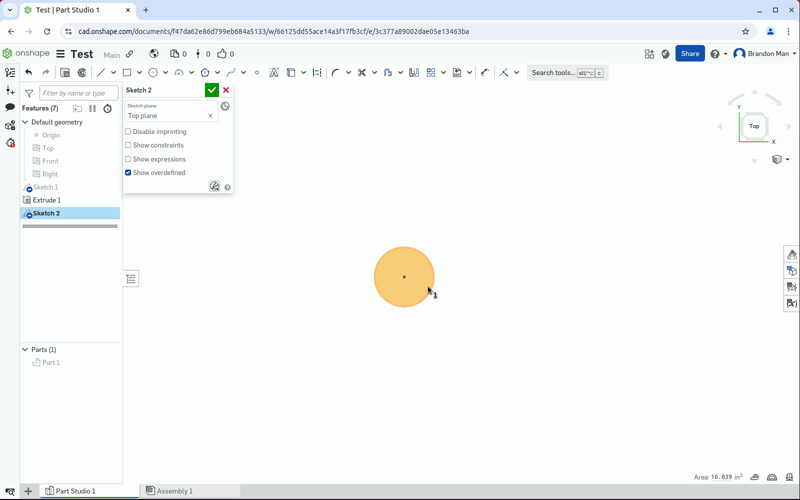
scroll(-6)
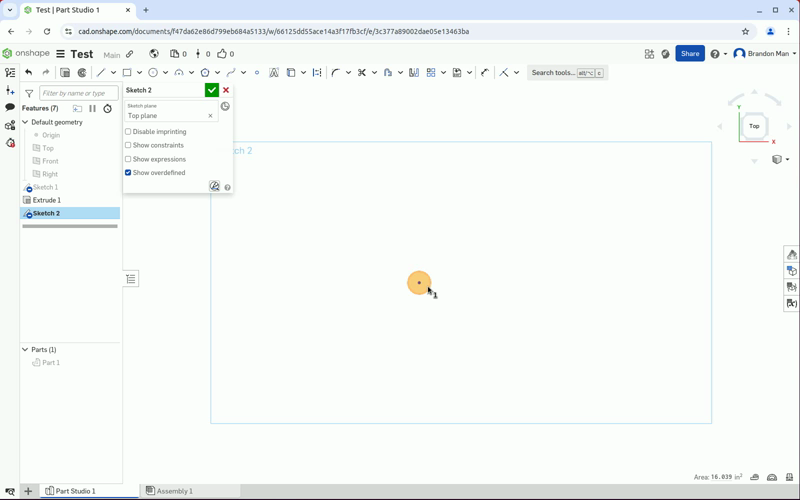
mouse_move(73, 352)
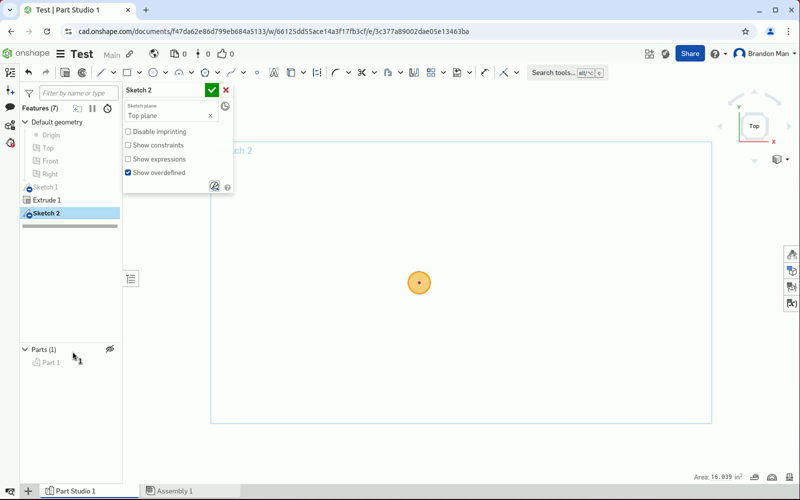
key(shift+y)
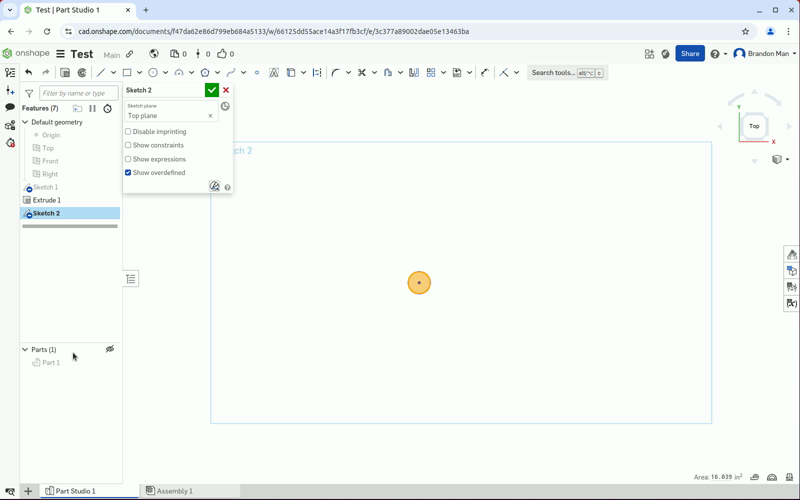
key(shift+e)
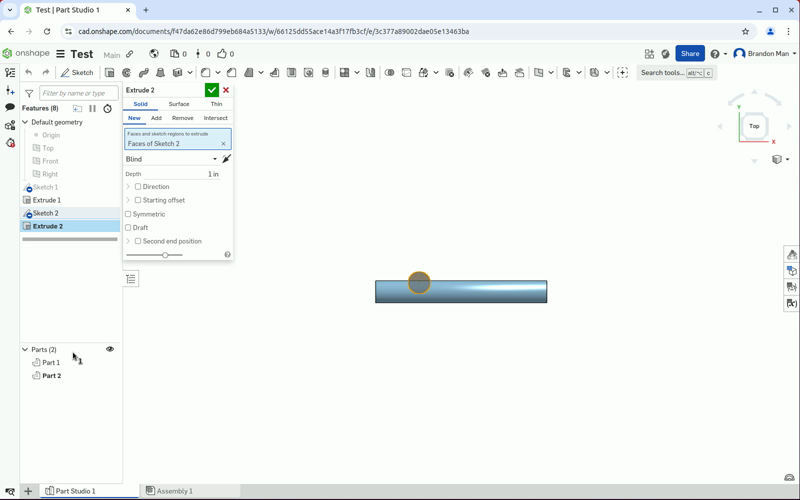
mouse_move(143, 106)
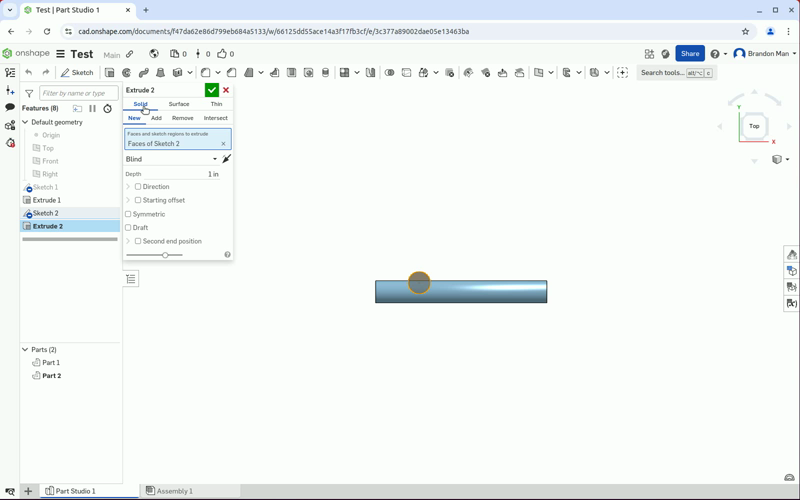
click(143, 106)
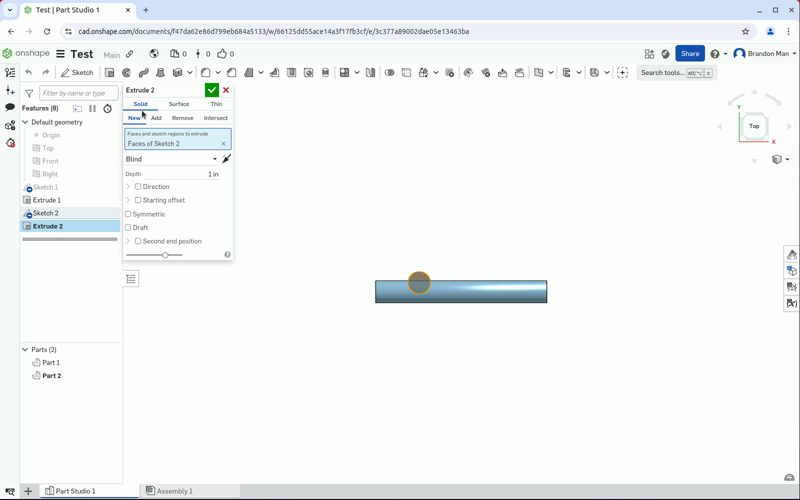
mouse_move(137, 120)
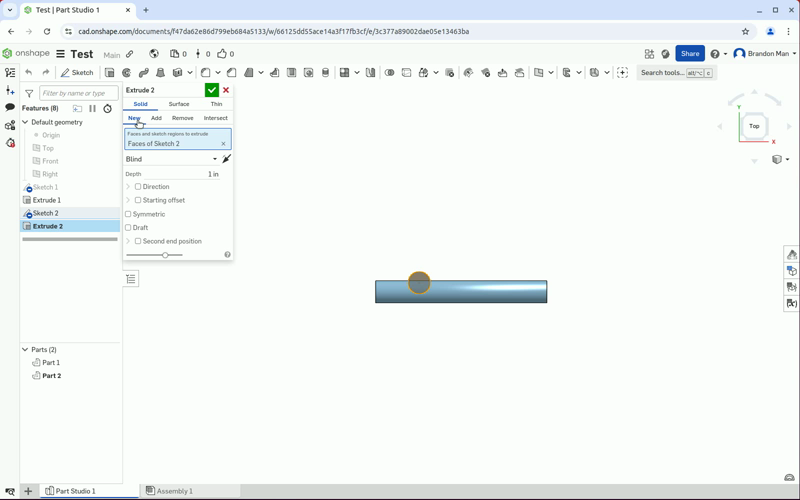
click(137, 120)
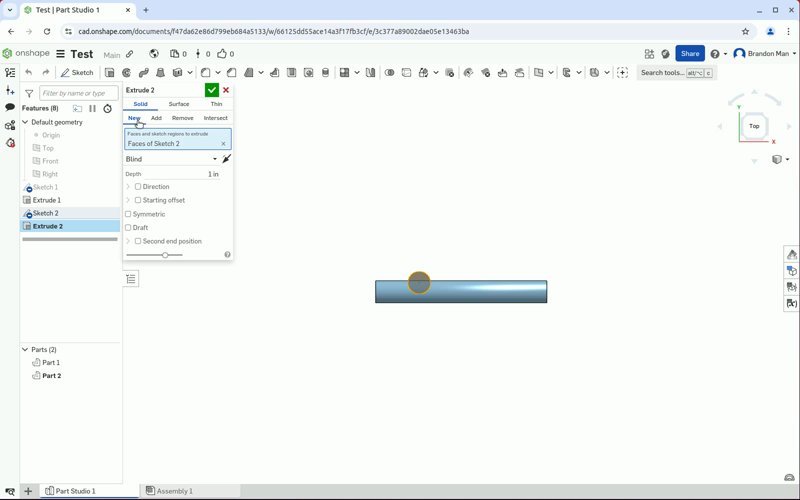
key(tab, 4)
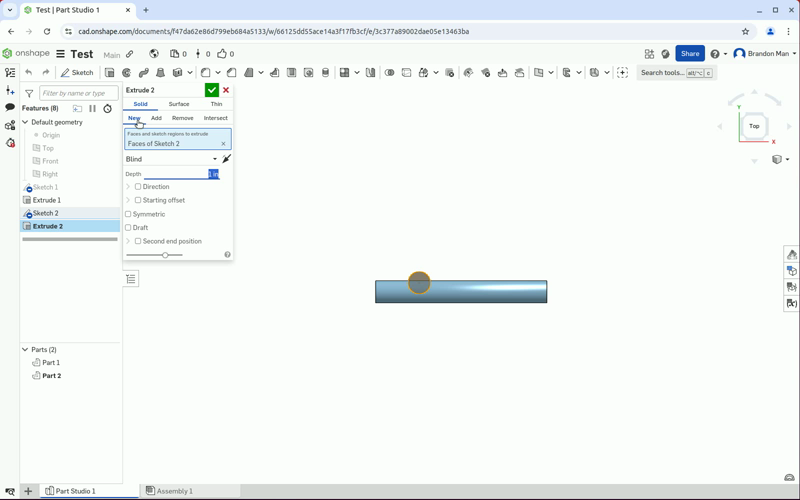
text(21.423)
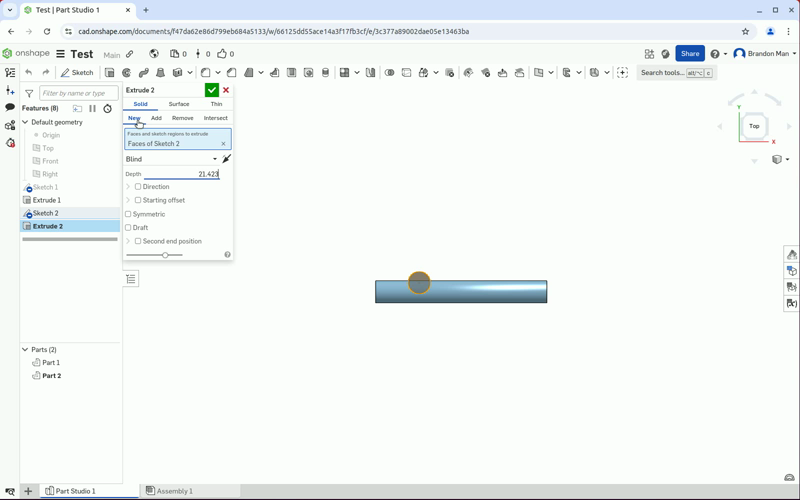
key(enter)
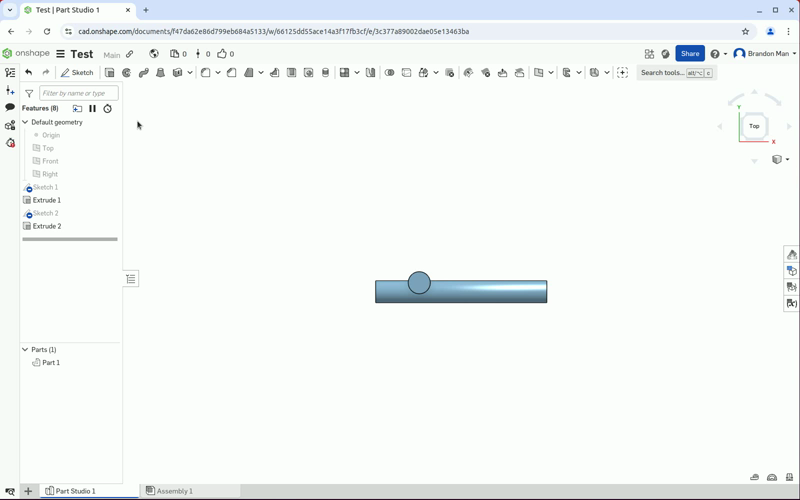
key(shift+h)
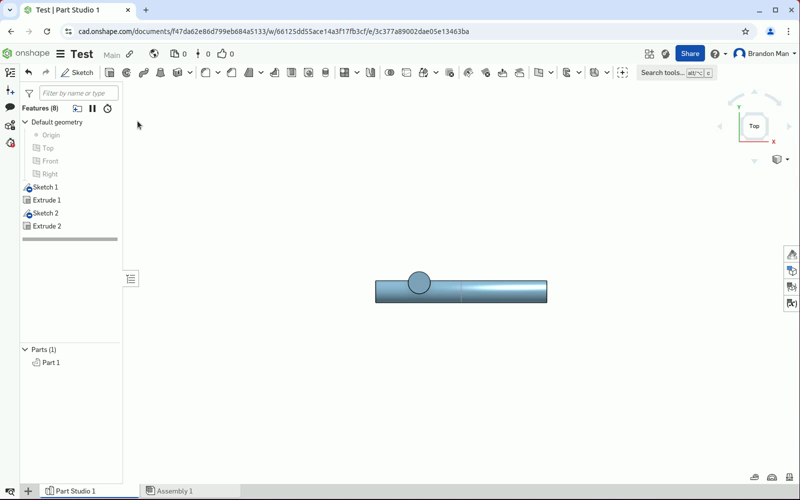
key(shift+h)
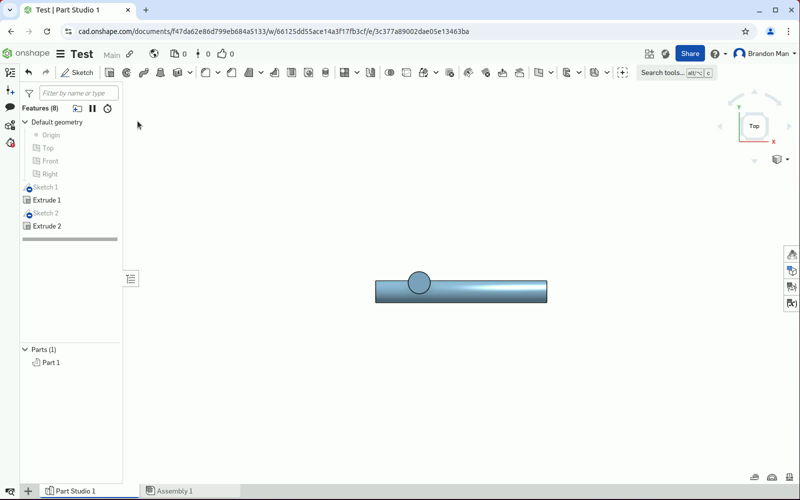
mouse_move(73, 189)
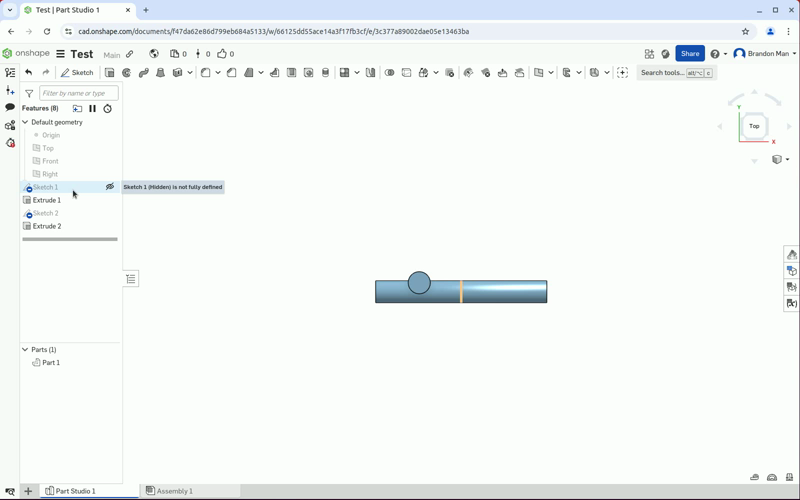
click(73, 189)
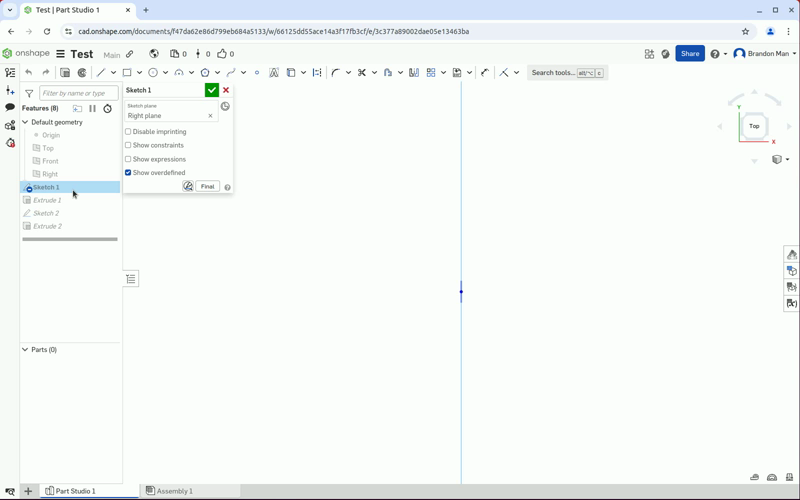
mouse_move(229, 92)
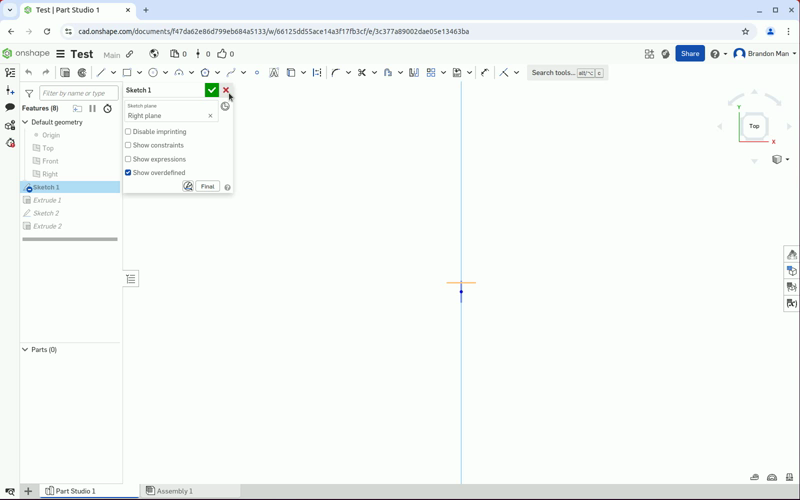
click(229, 92)
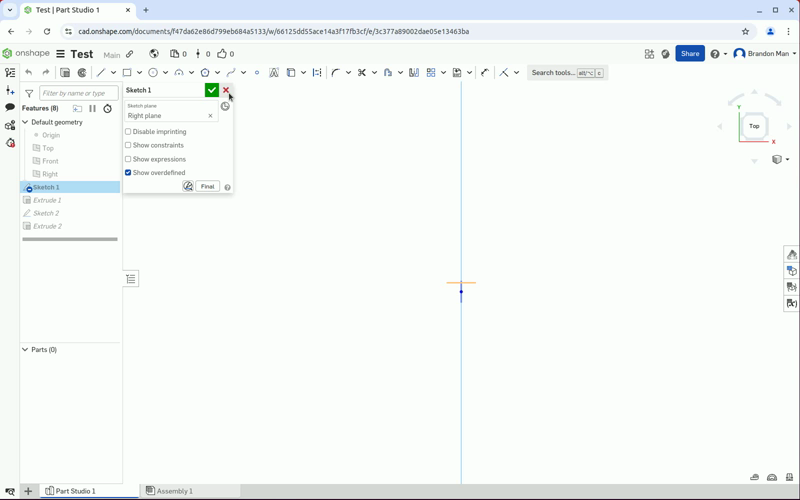
key(shift+s)
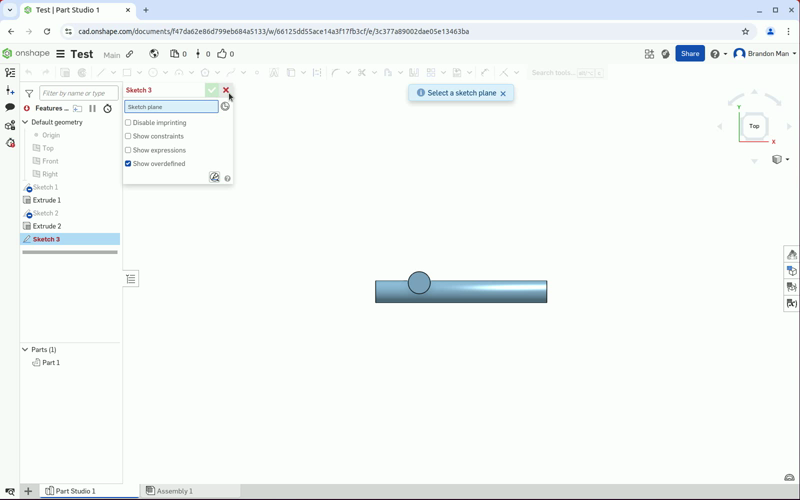
mouse_move(73, 150)
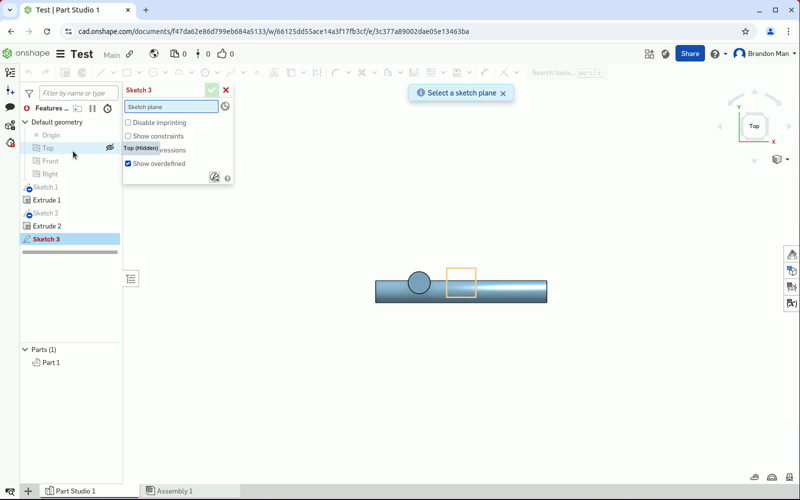
click(73, 150)
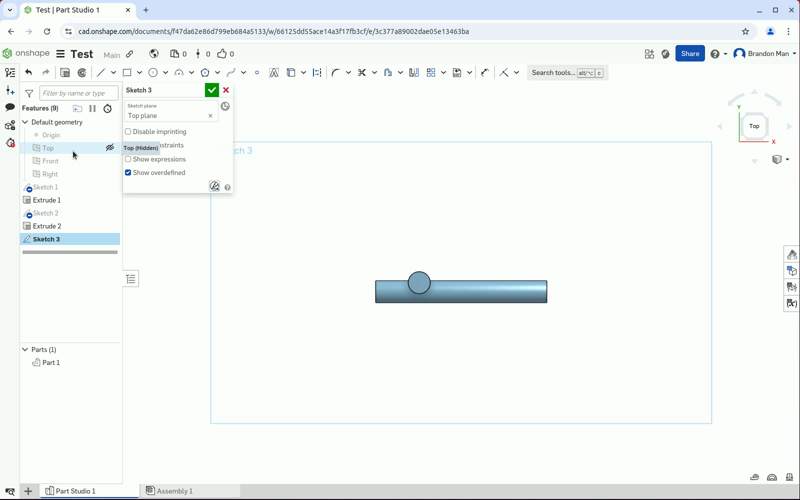
mouse_move(73, 352)
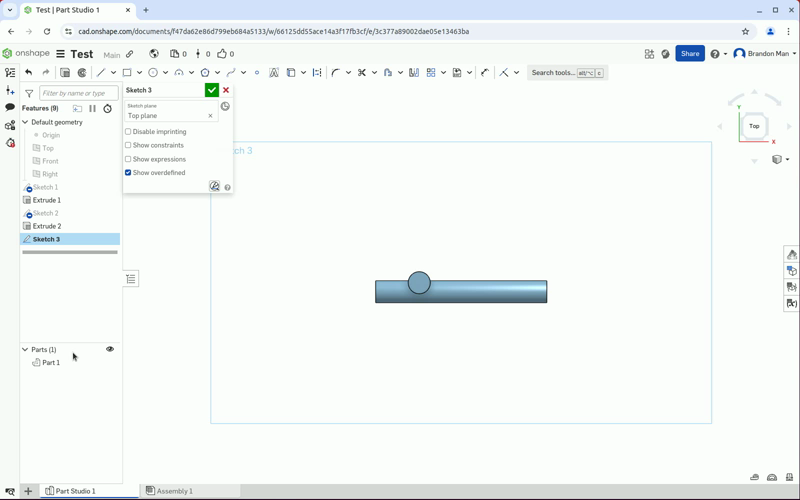
key(y)
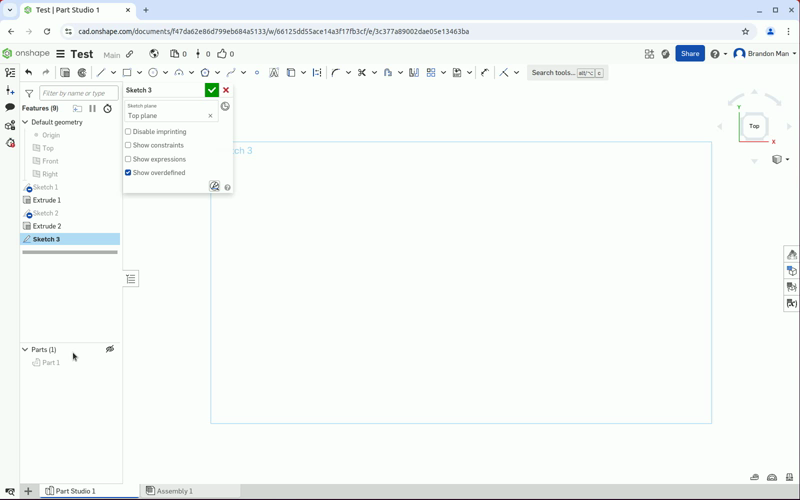
key(c)
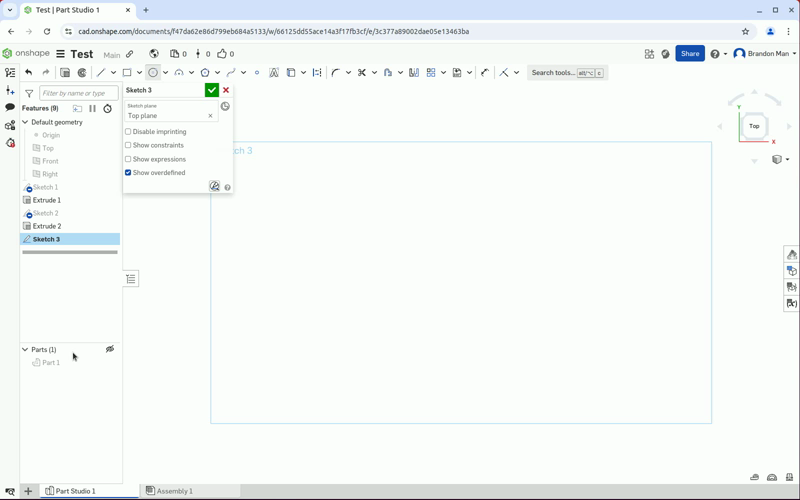
key_down(shift)
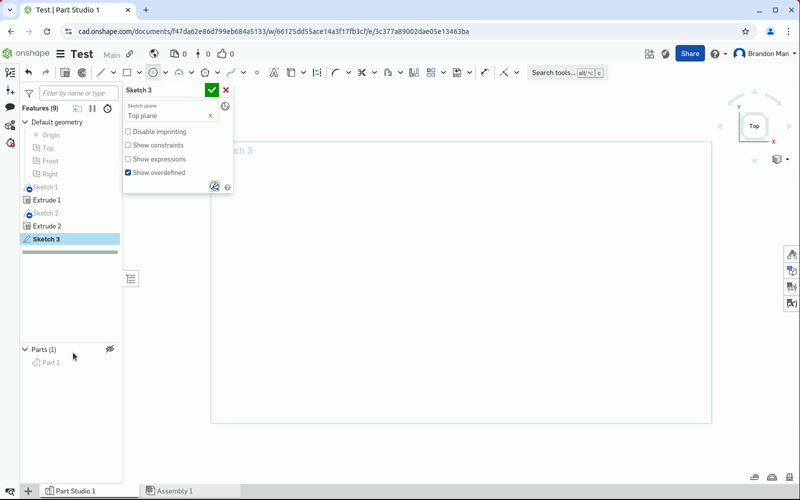
mouse_move(503, 282)
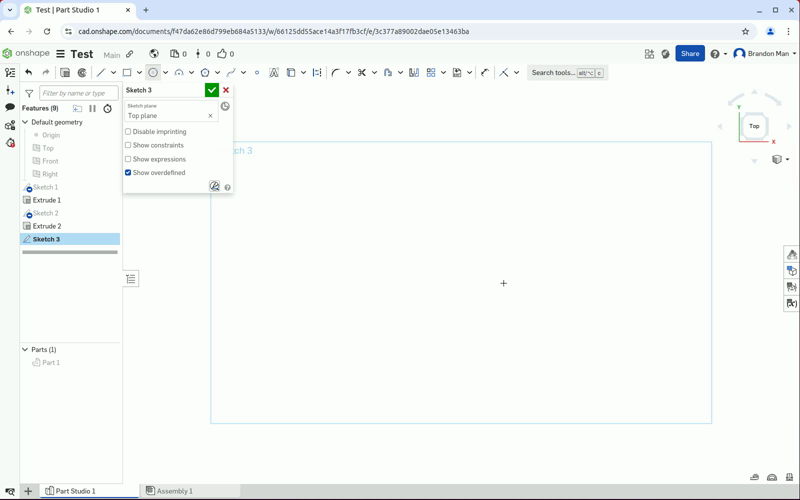
click(503, 282)
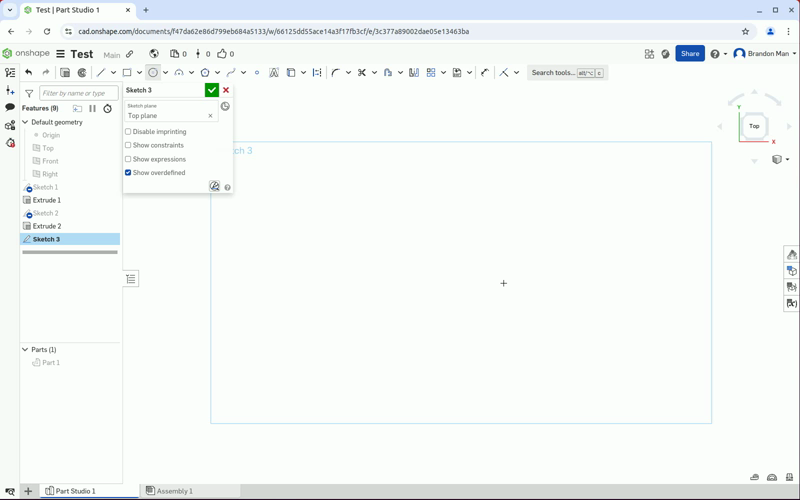
key_up(shift)
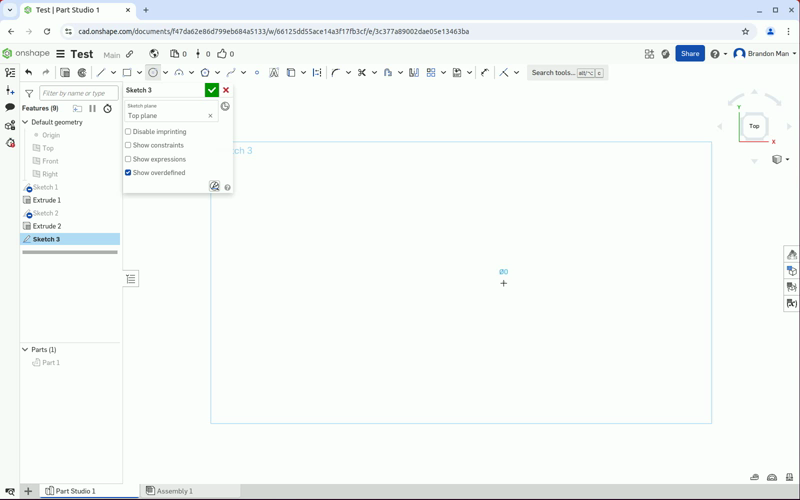
mouse_move(514, 282)
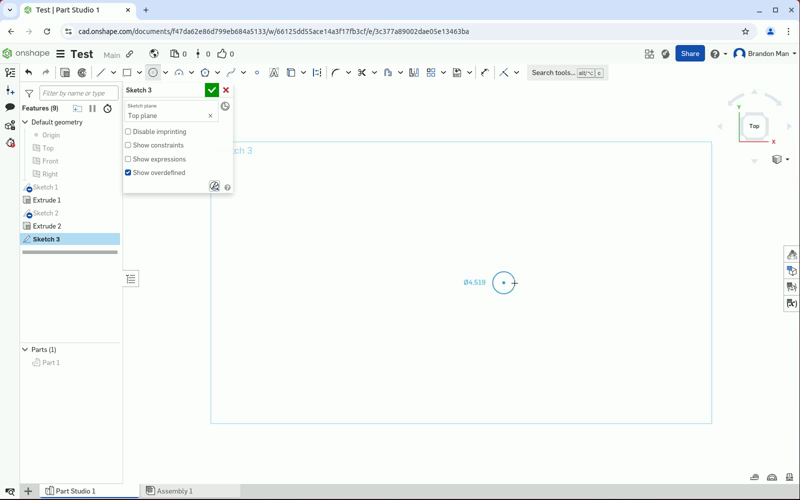
click(514, 282)
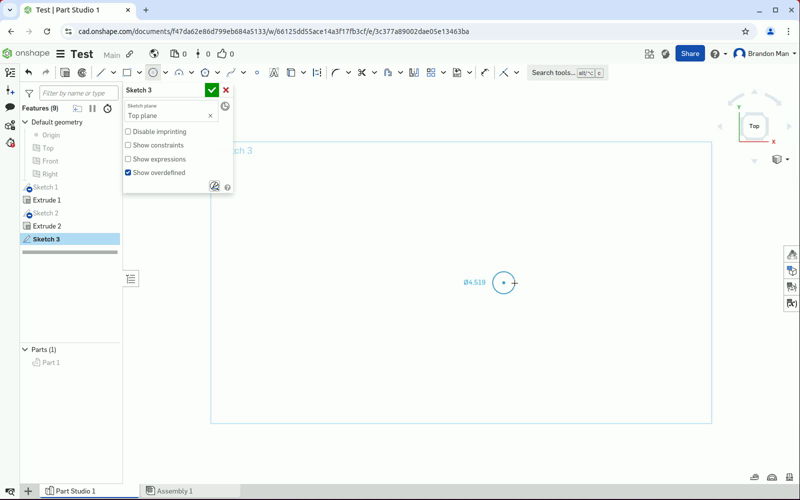
key(esc)
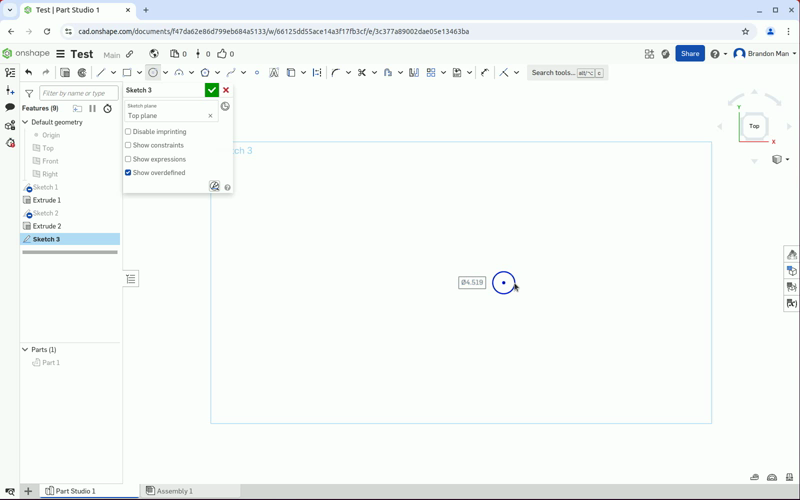
mouse_move(507, 291)
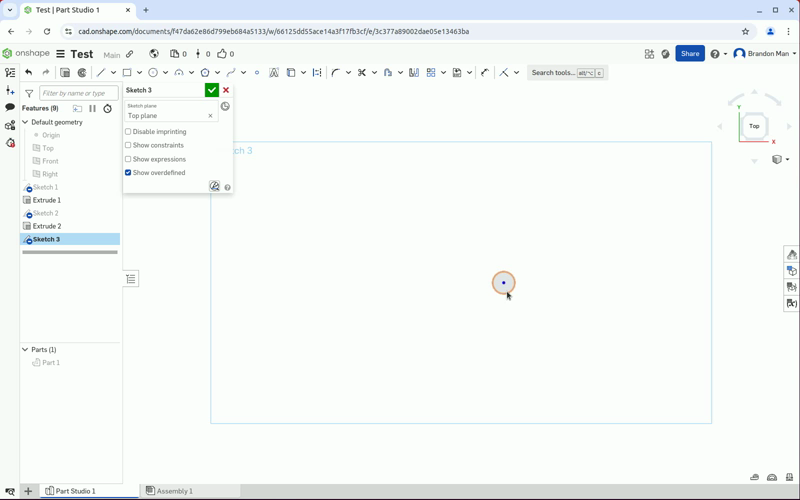
scroll(6)
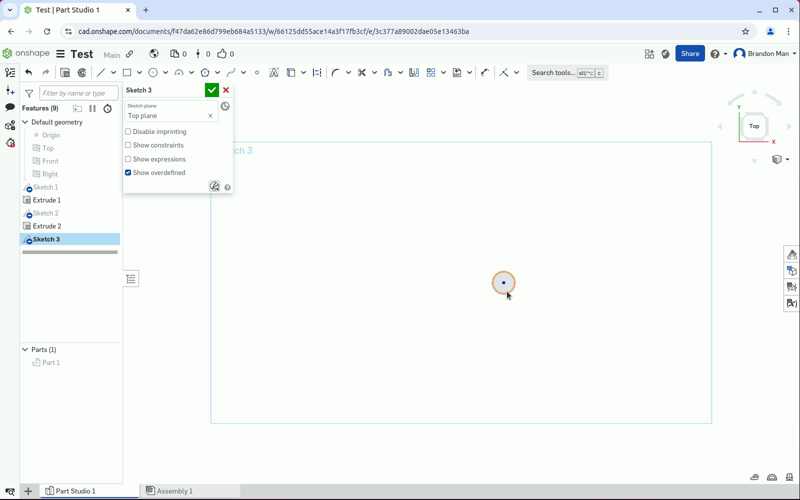
scroll(6)
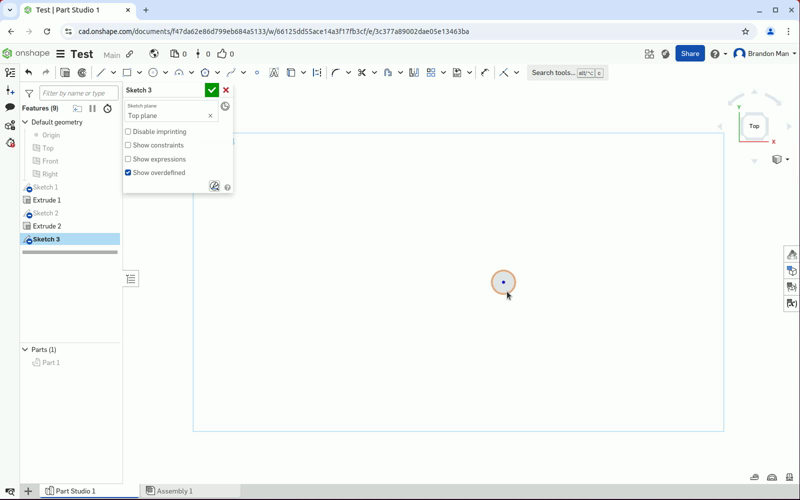
scroll(6)
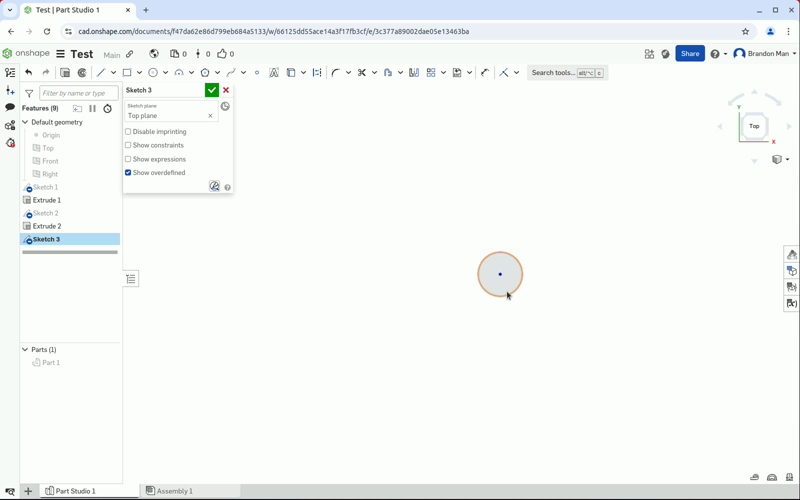
scroll(6)
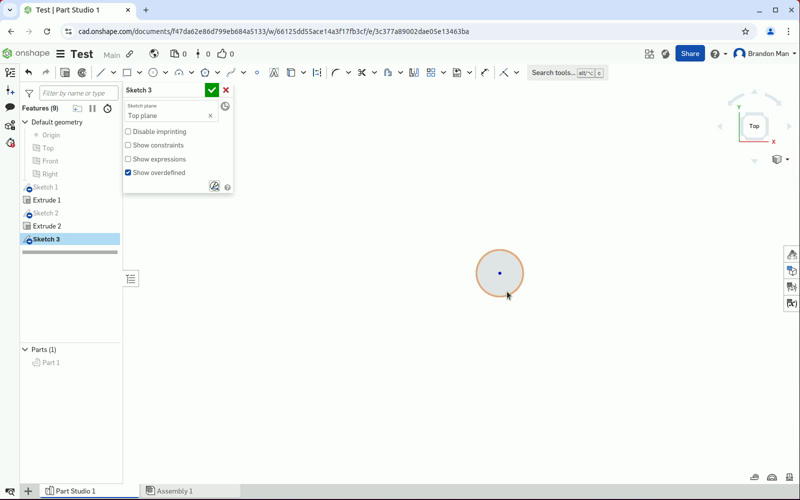
scroll(6)
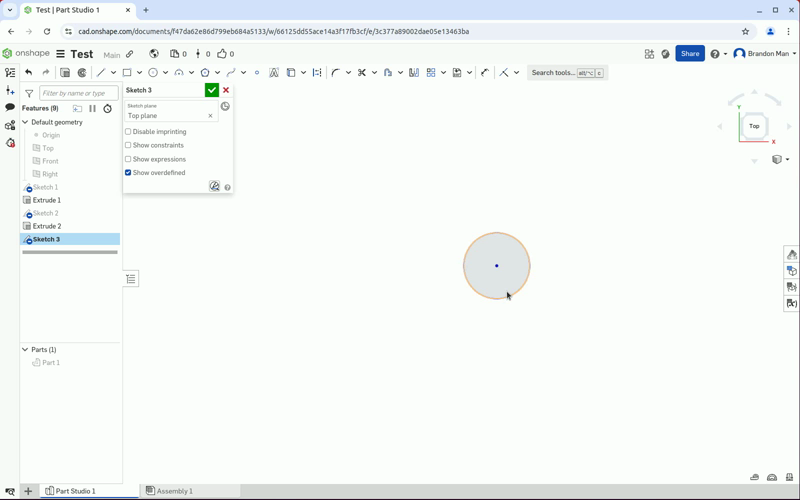
scroll(6)
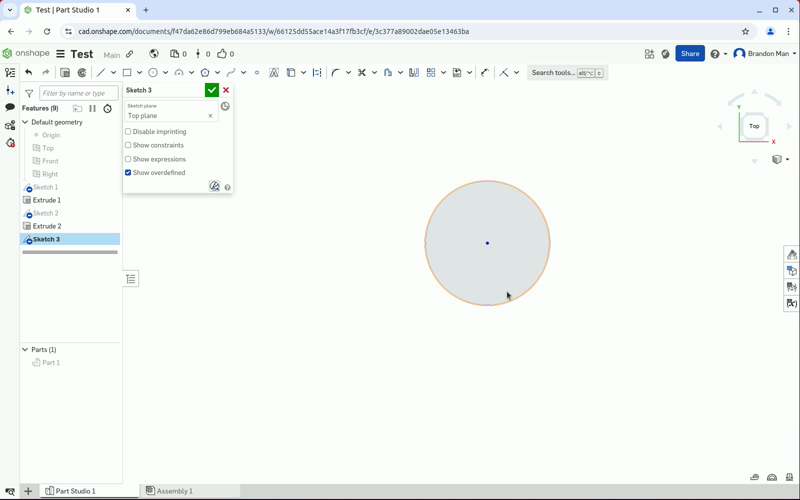
scroll(6)
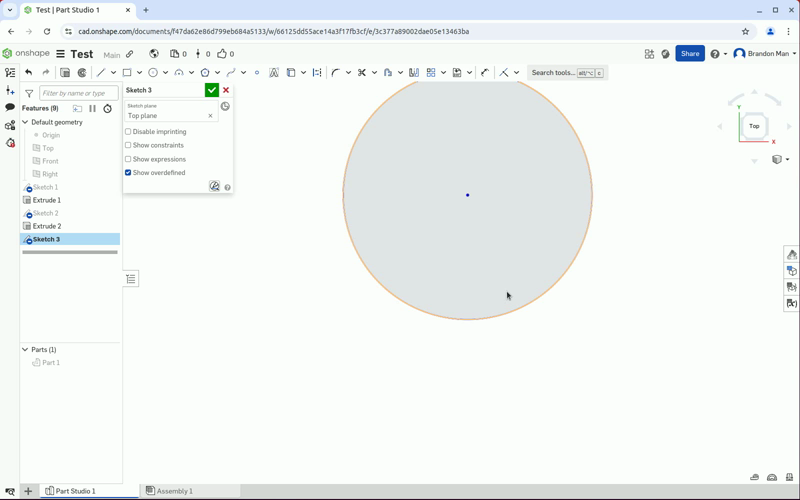
click(507, 291)
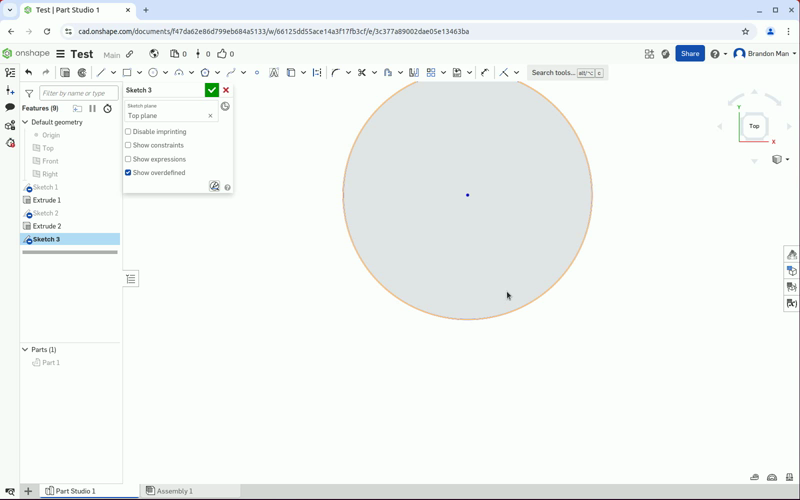
scroll(-6)
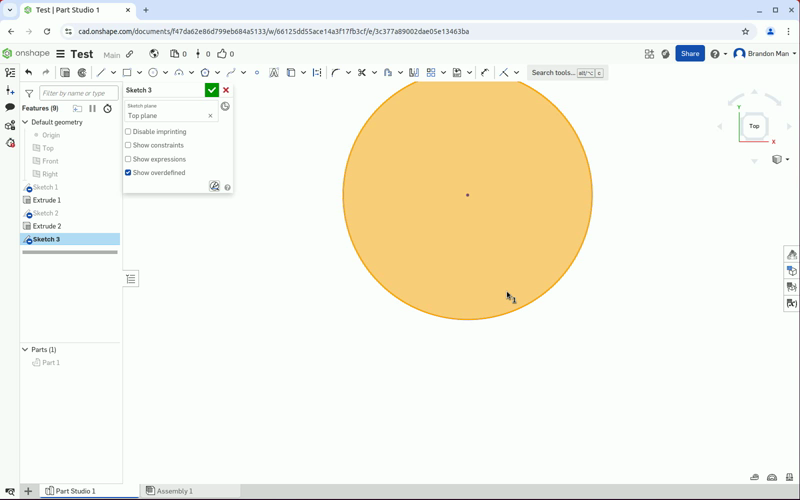
scroll(-6)
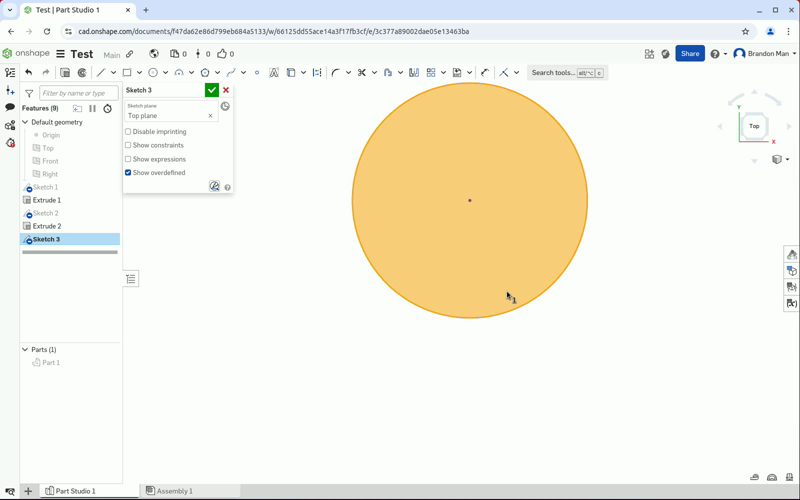
scroll(-6)
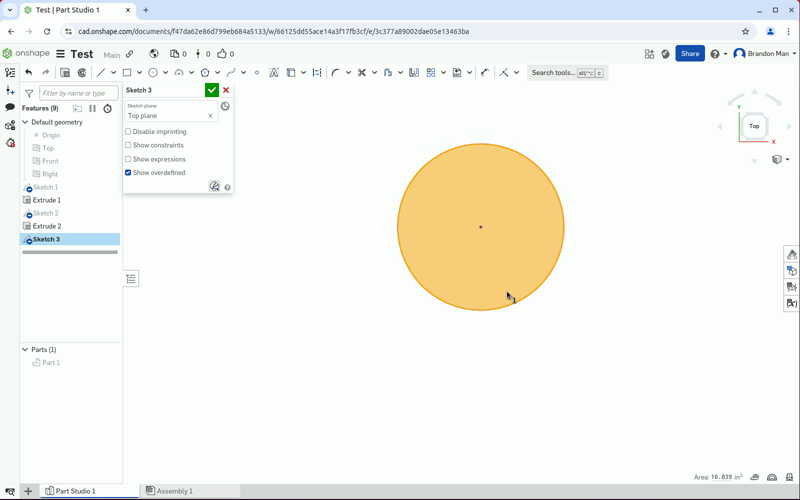
scroll(-6)
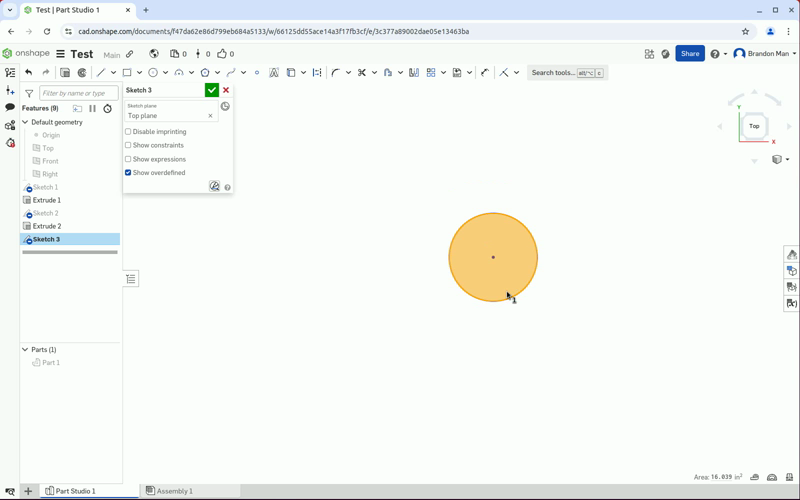
scroll(-6)
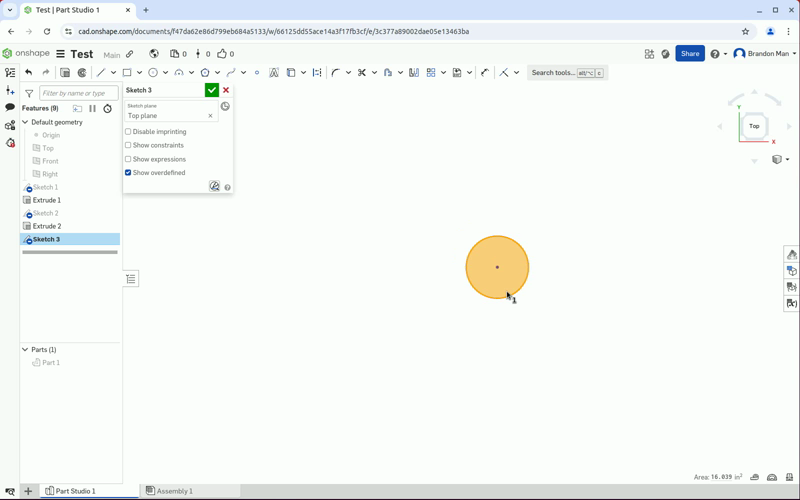
scroll(-6)
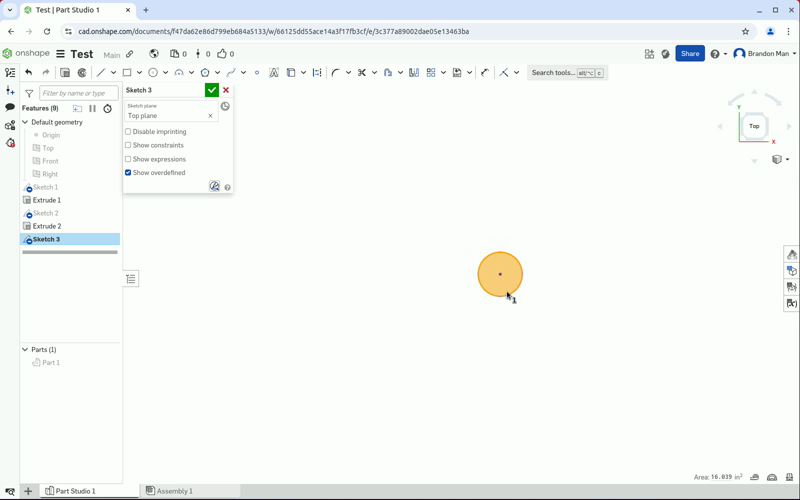
scroll(-6)
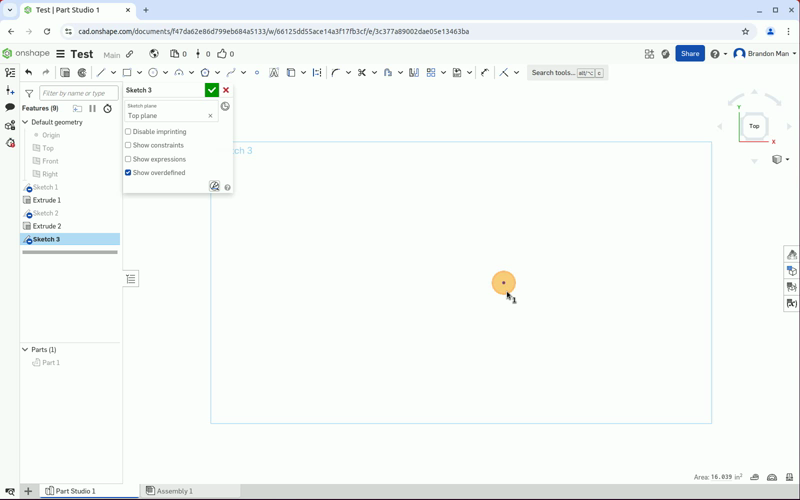
mouse_move(73, 352)
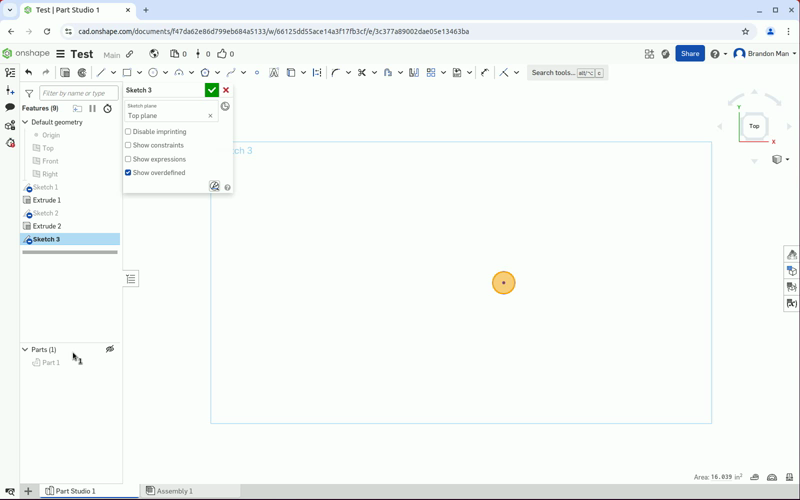
key(shift+y)
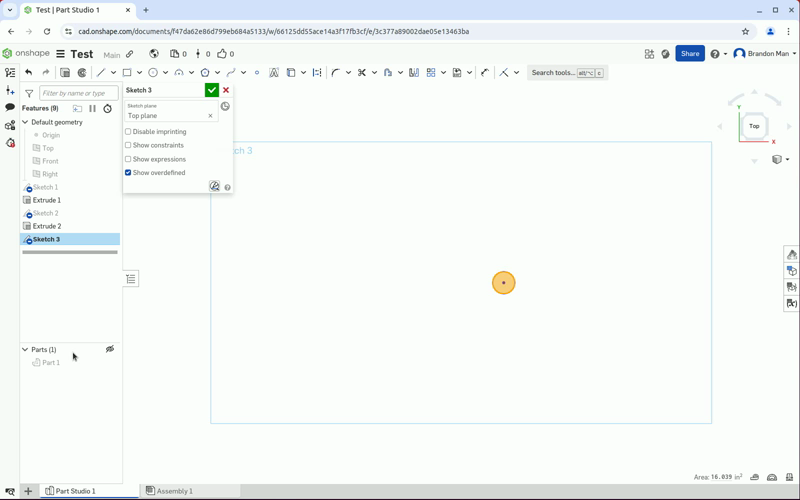
key(shift+e)
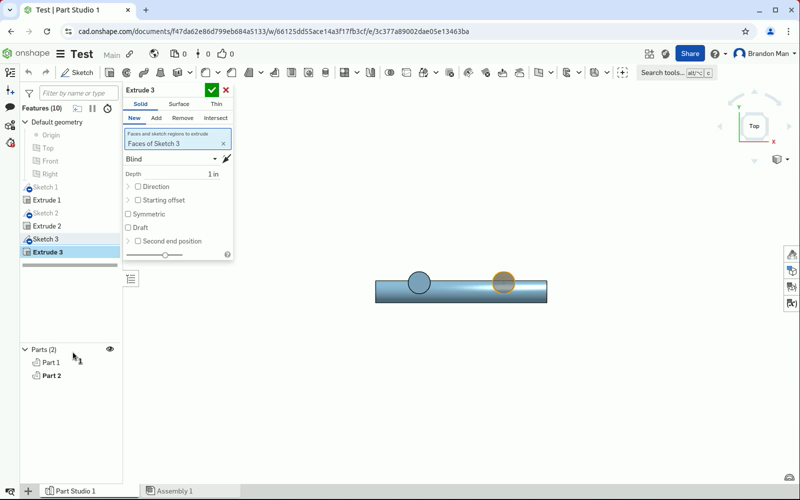
mouse_move(143, 106)
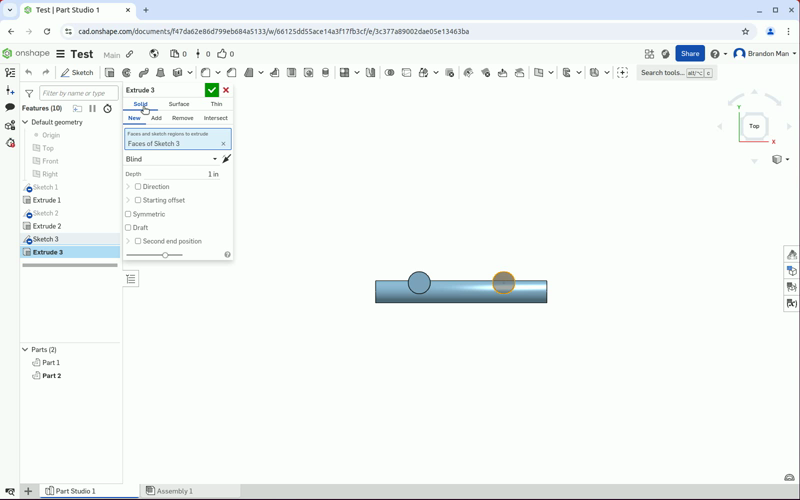
click(143, 106)
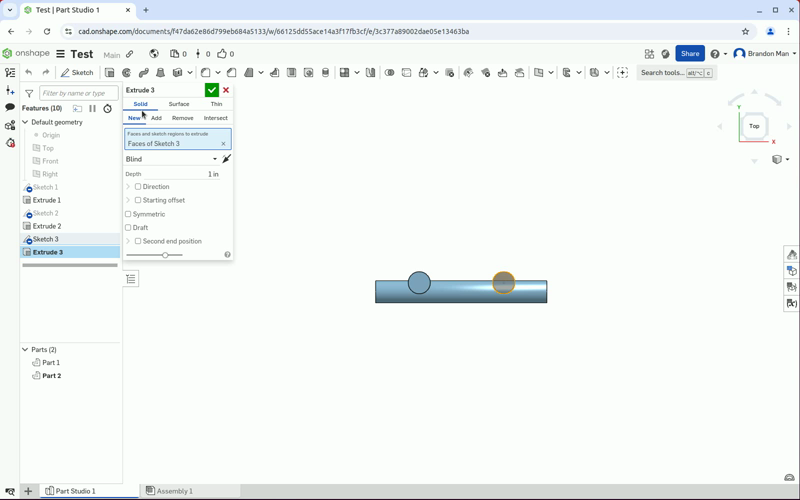
mouse_move(137, 120)
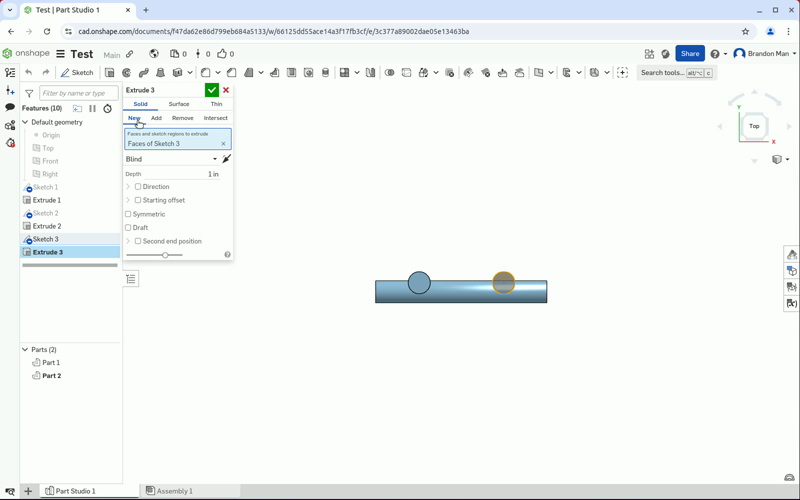
click(137, 120)
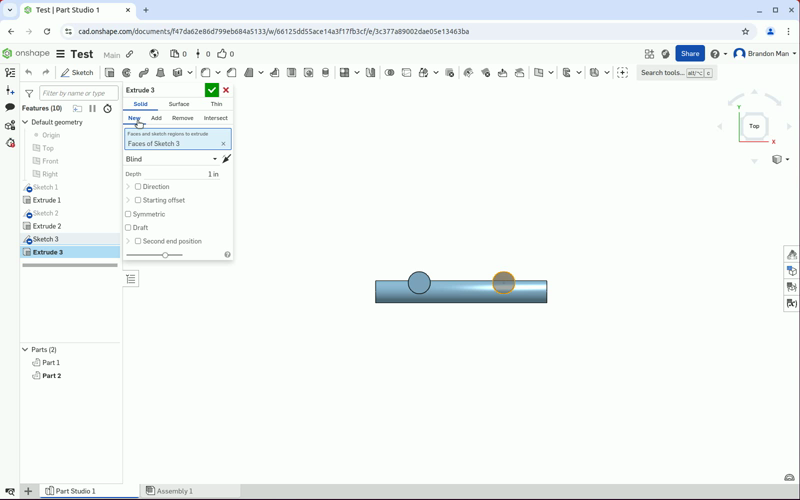
key(tab, 4)
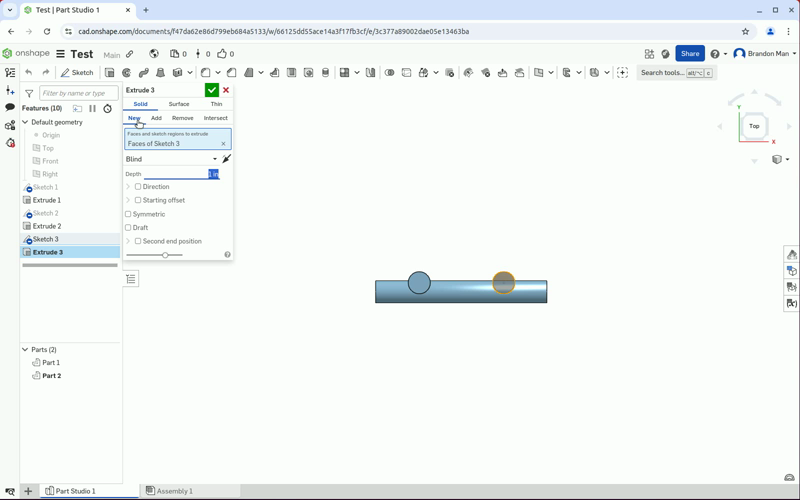
text(23.108)
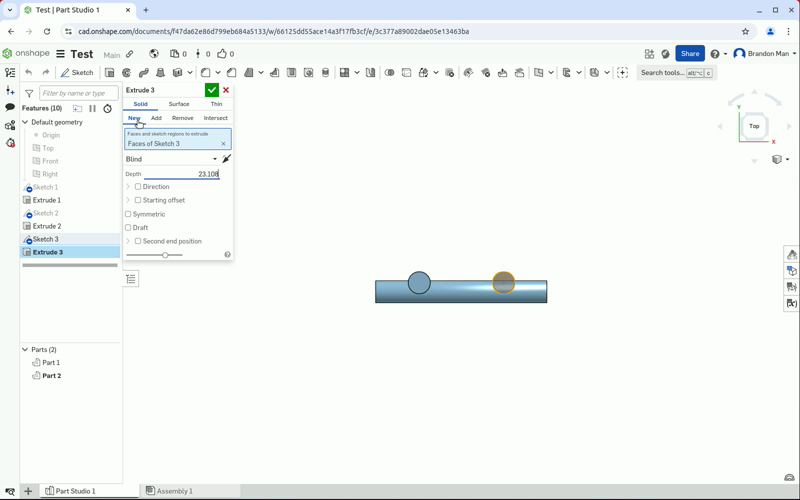
key(enter)
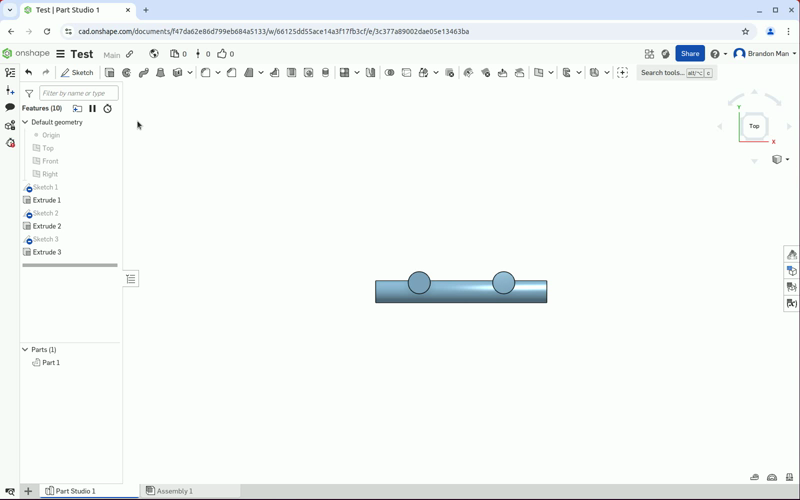
key(shift+h)
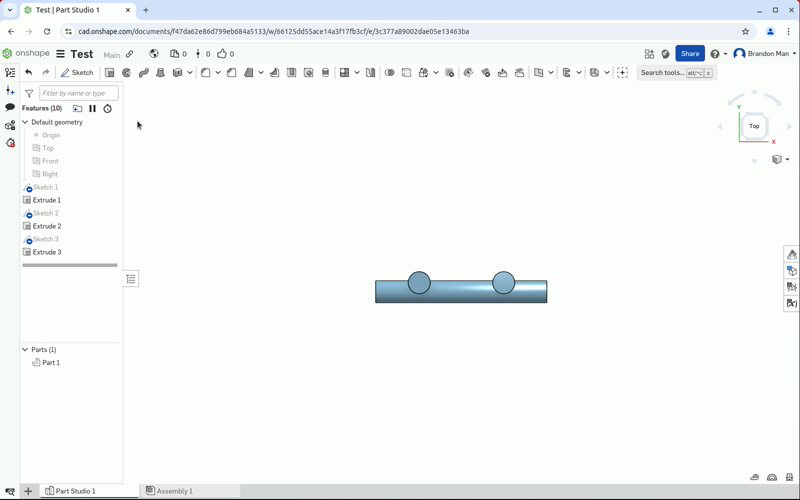
key(shift+h)
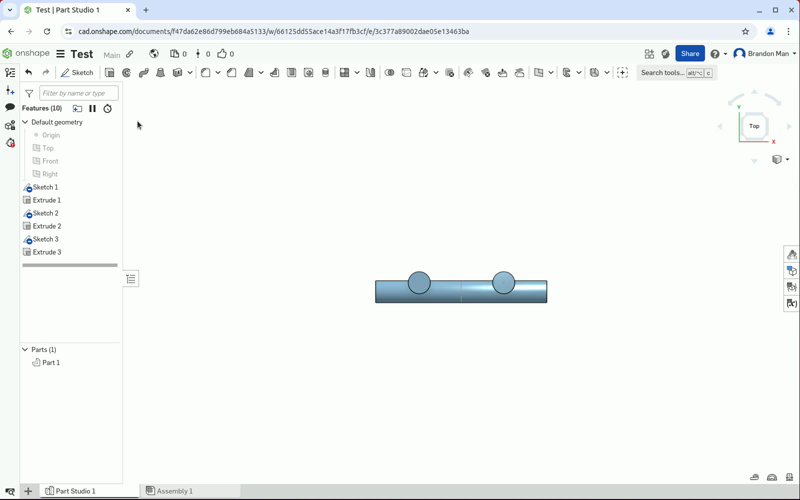
key(shift+7)
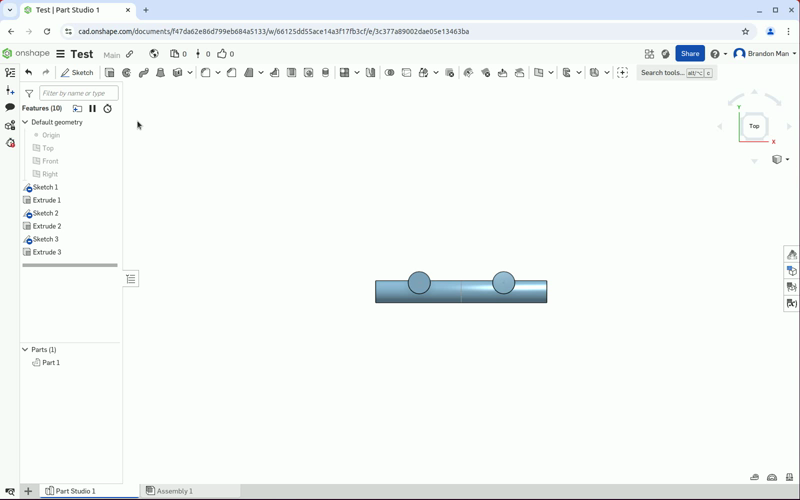
key(up, 3)
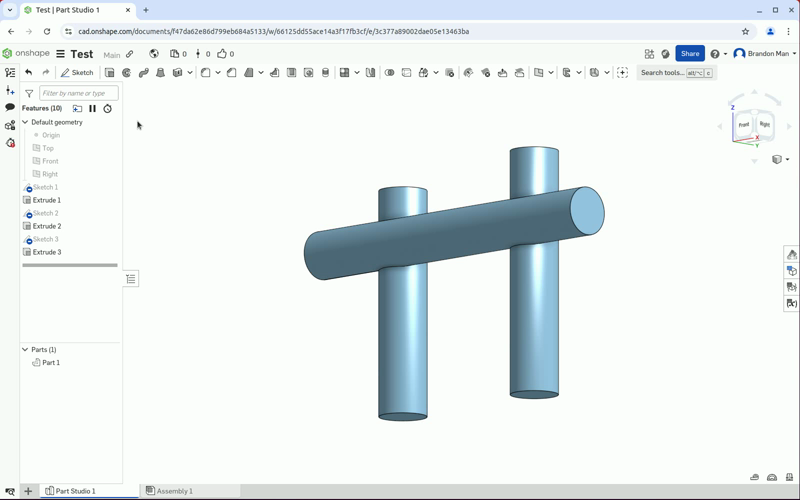
key(left, 3)
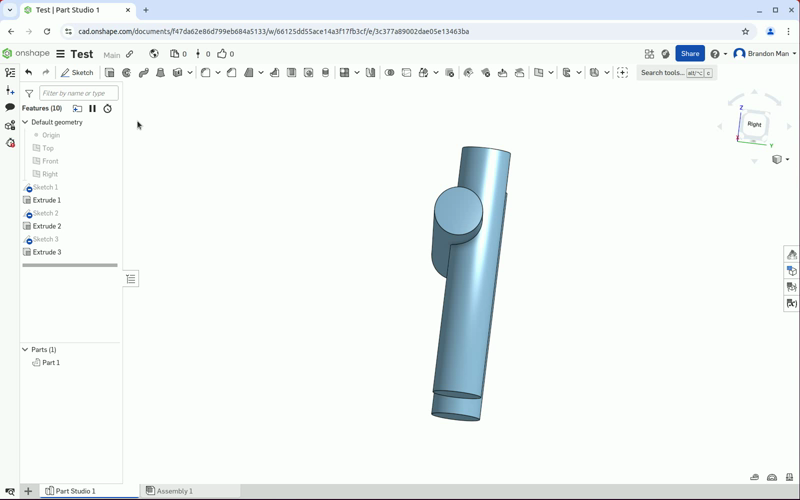
key(right, 3)
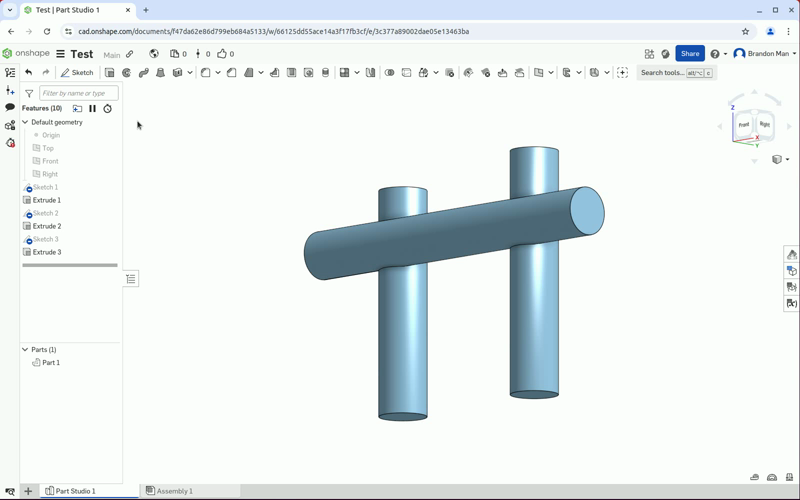
key(down, 3)
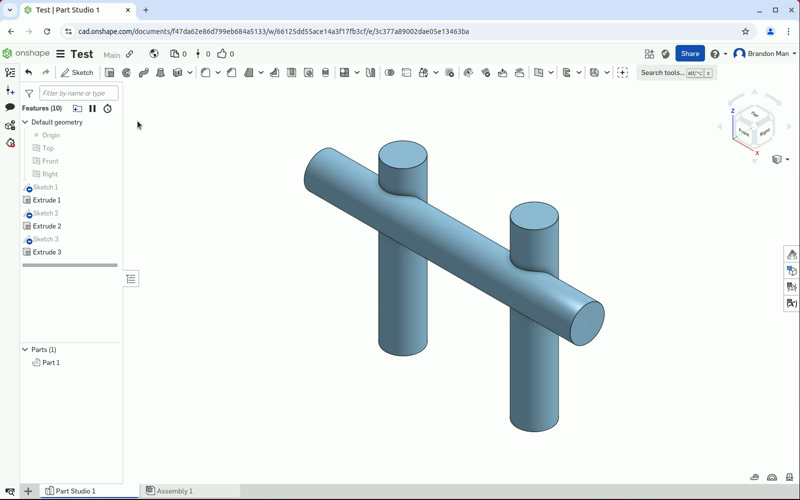
mouse_move(73, 189)
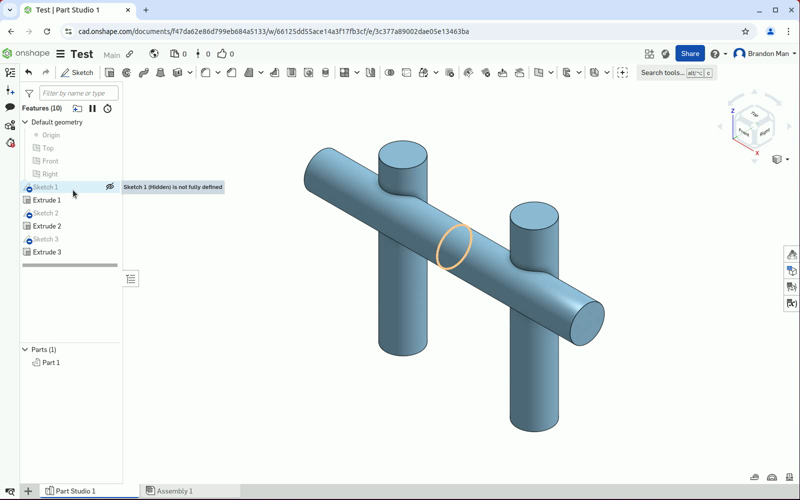
click(73, 189)